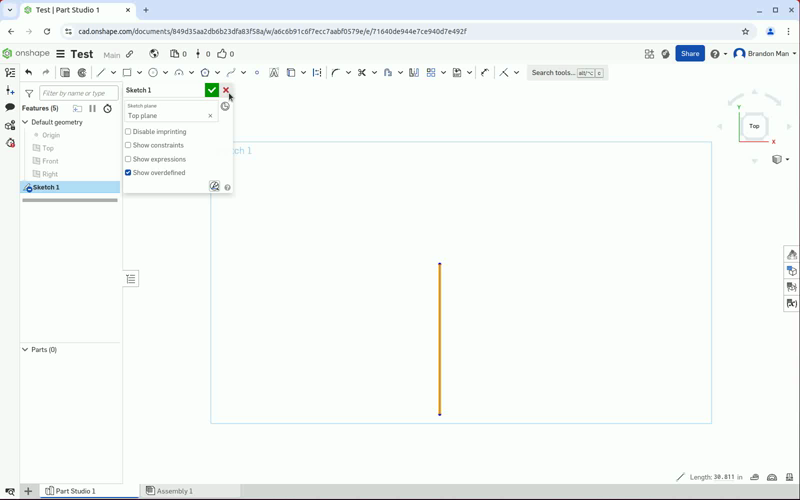
key(shift+h)
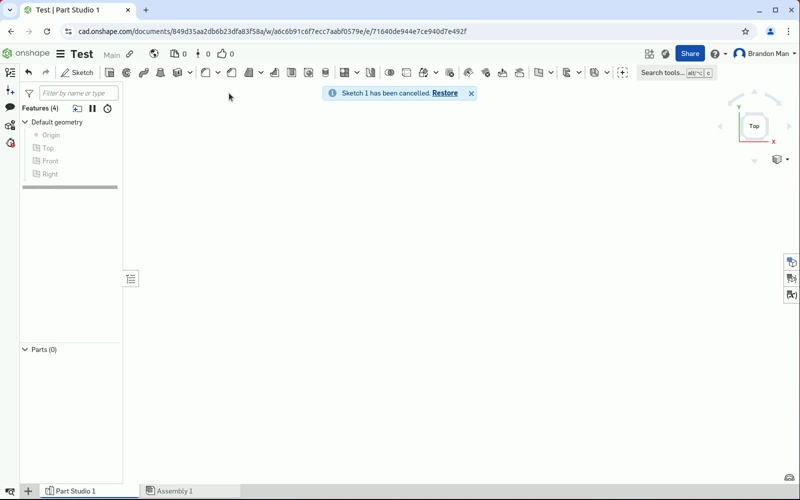
mouse_move(73, 352)
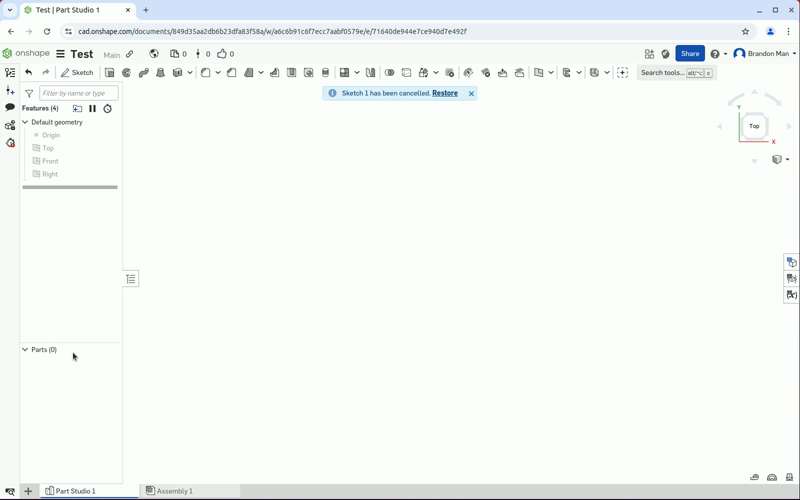
key(y)
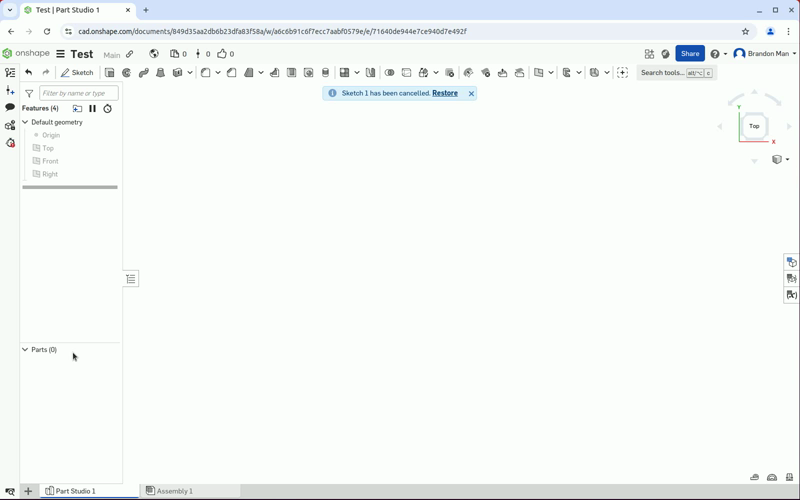
key(shift+p)
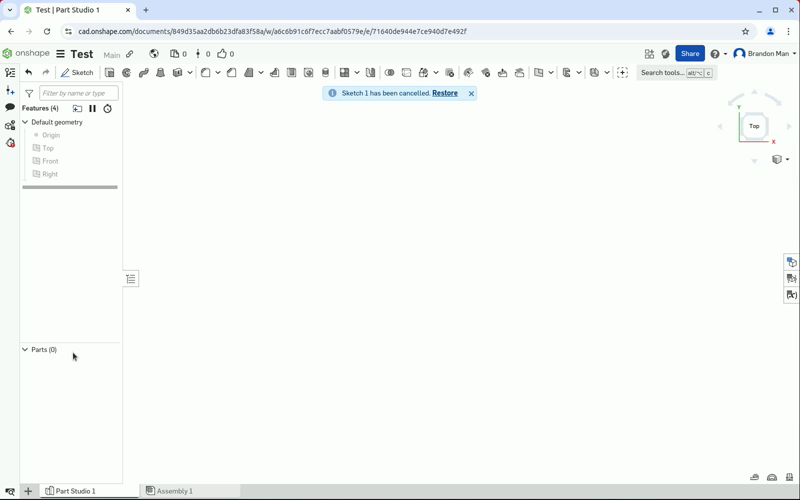
key(space)
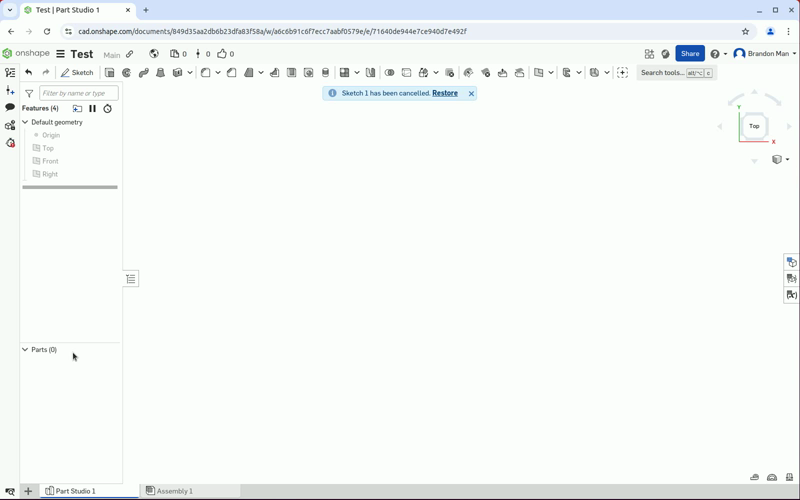
key_down(shift)
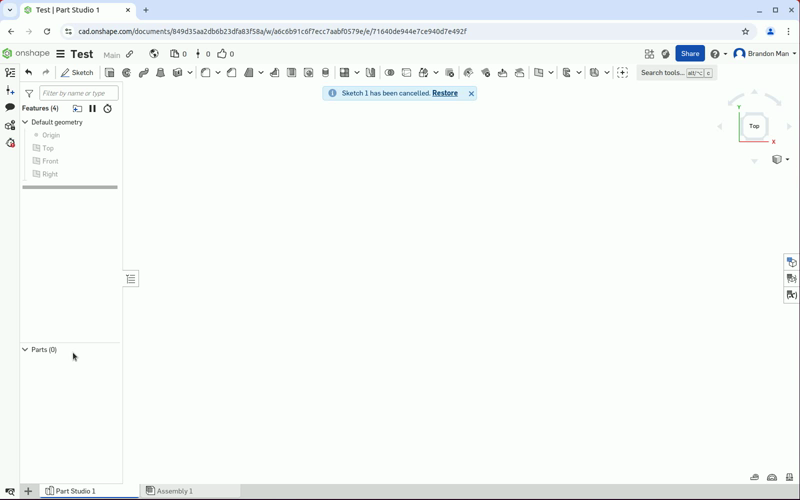
key(up)
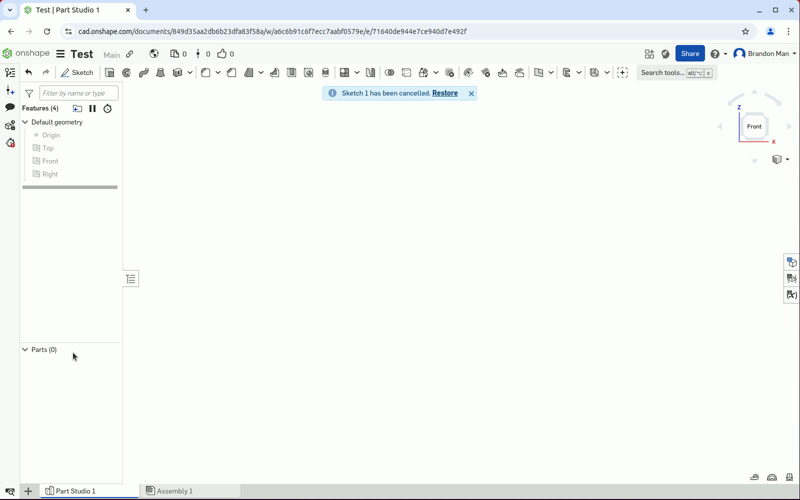
key_up(shift)
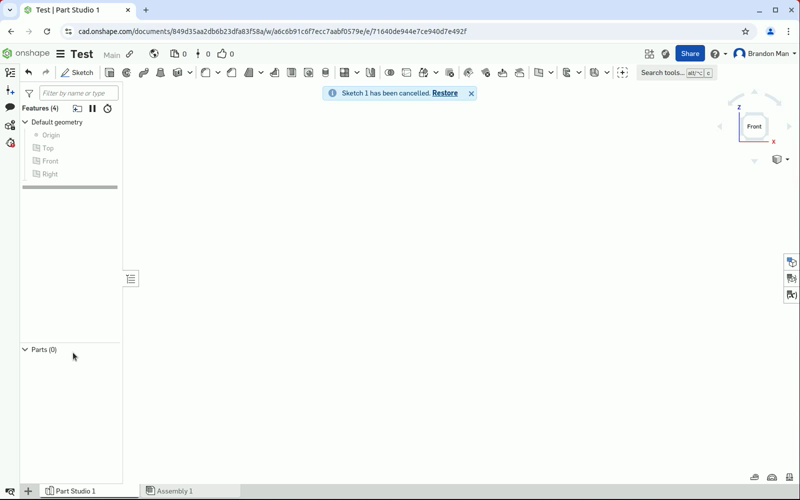
key(space)
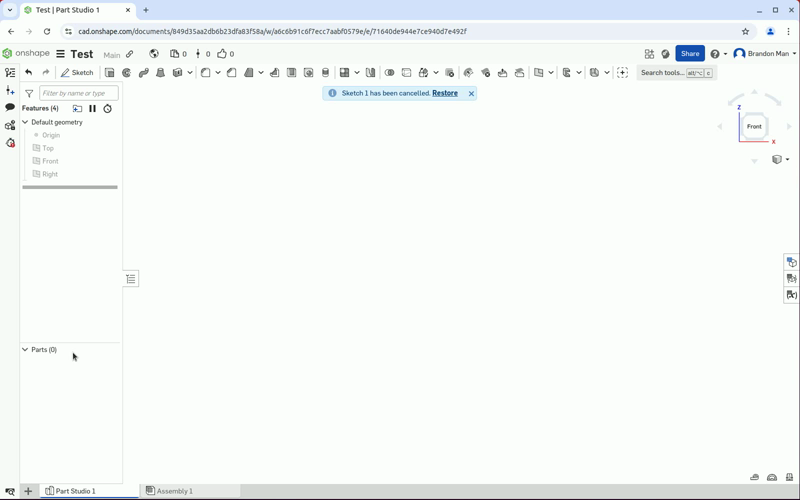
key_down(shift)
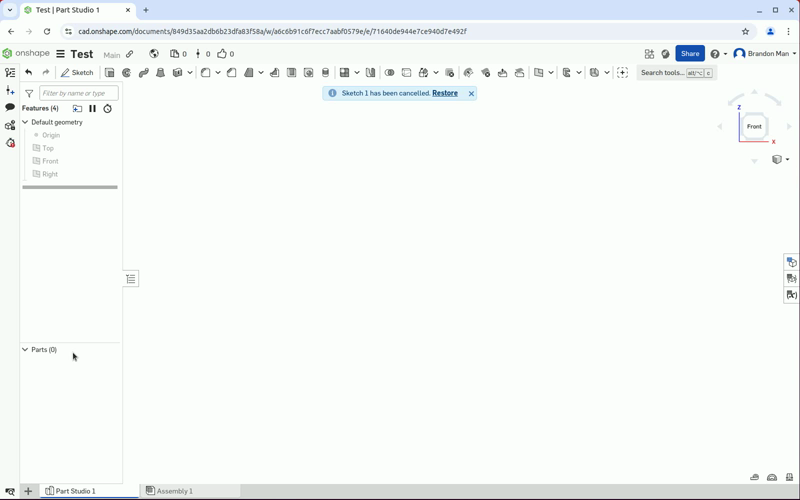
key(left)
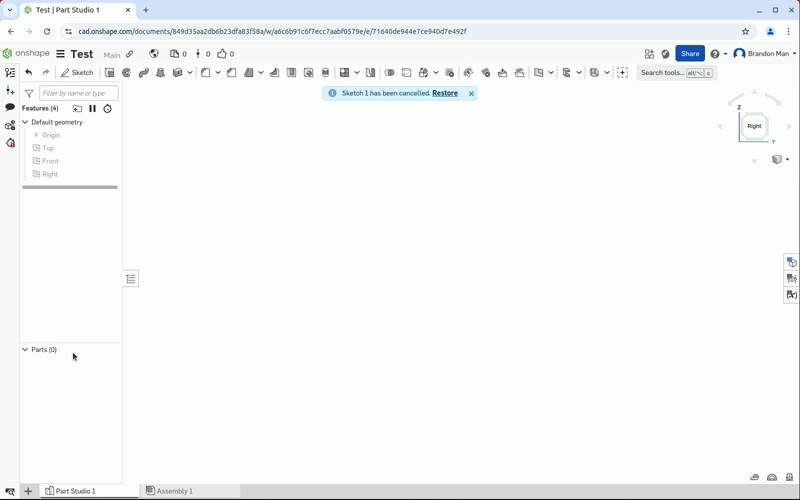
key_up(shift)
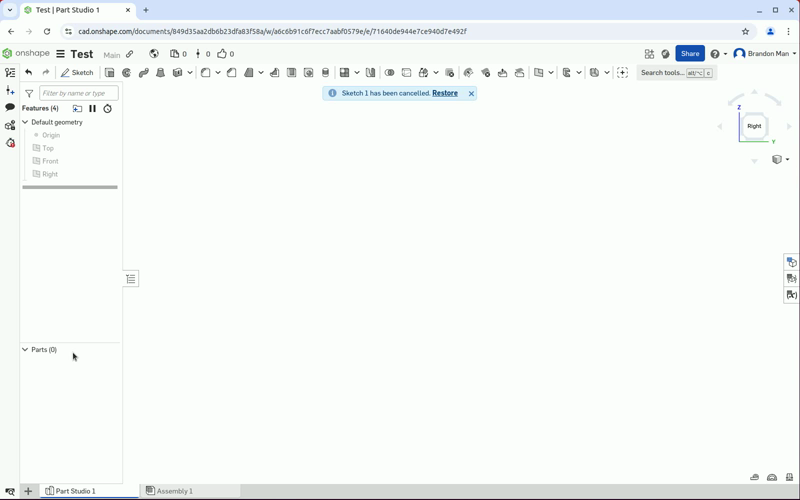
mouse_move(73, 352)
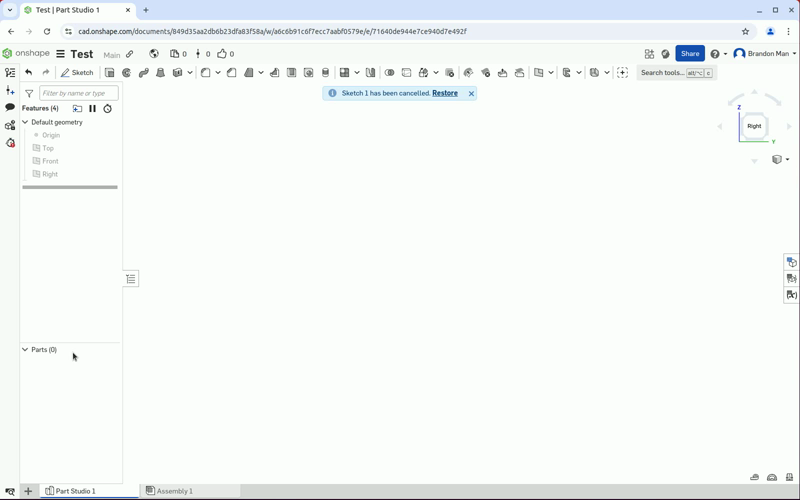
key(shift+y)
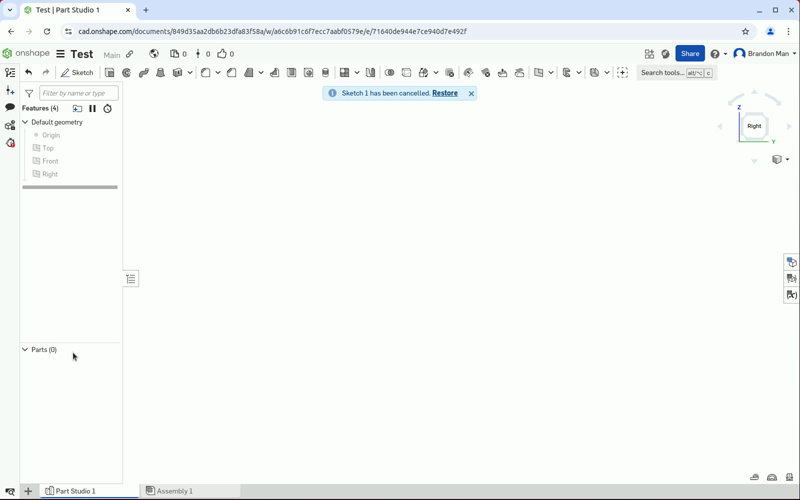
key(shift+s)
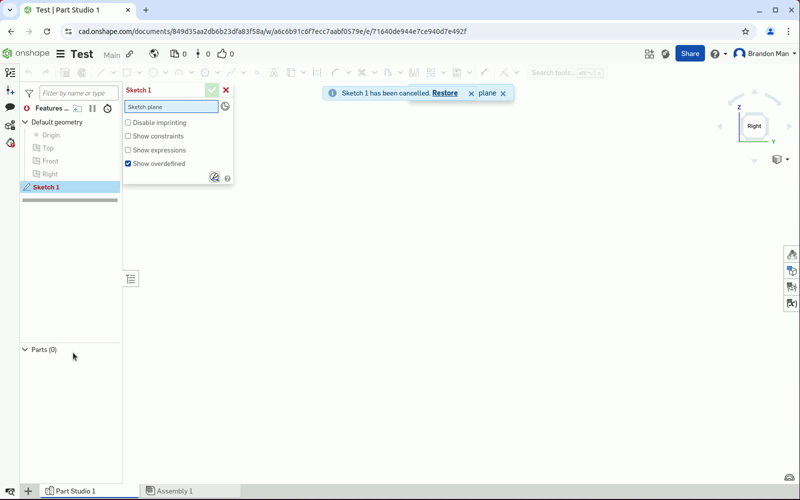
mouse_move(73, 176)
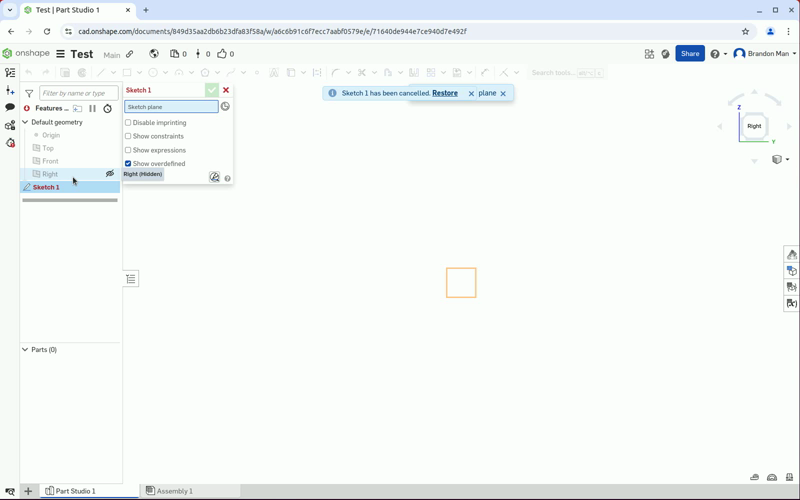
click(73, 176)
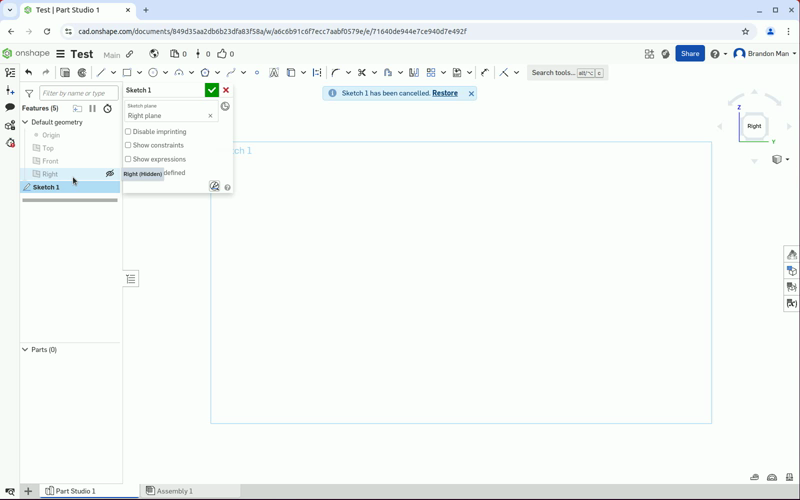
mouse_move(73, 352)
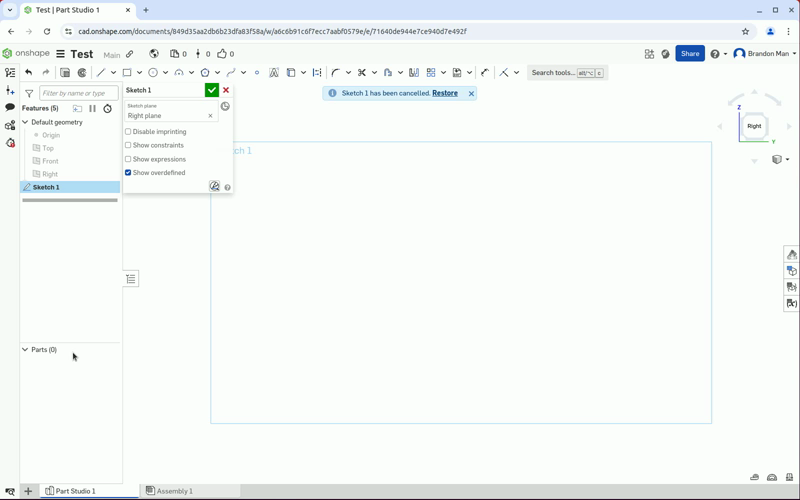
key(y)
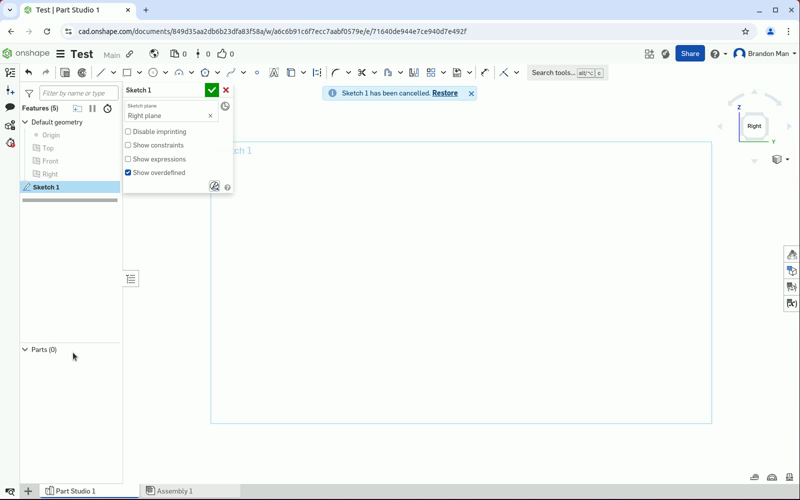
key(c)
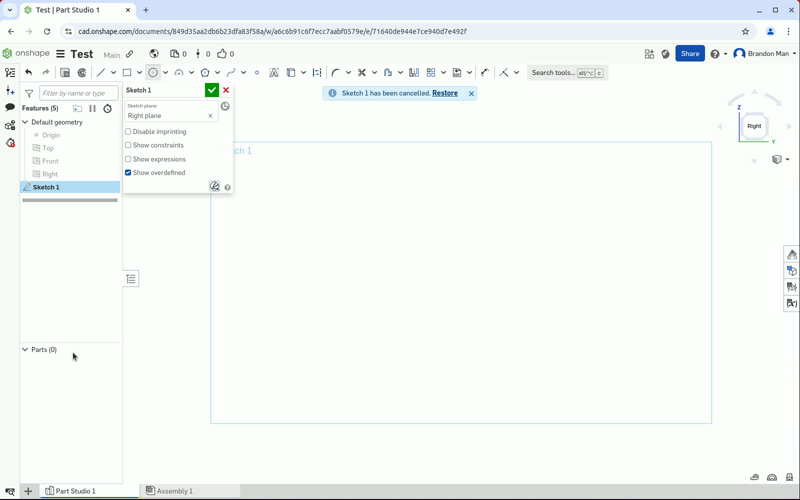
key_down(shift)
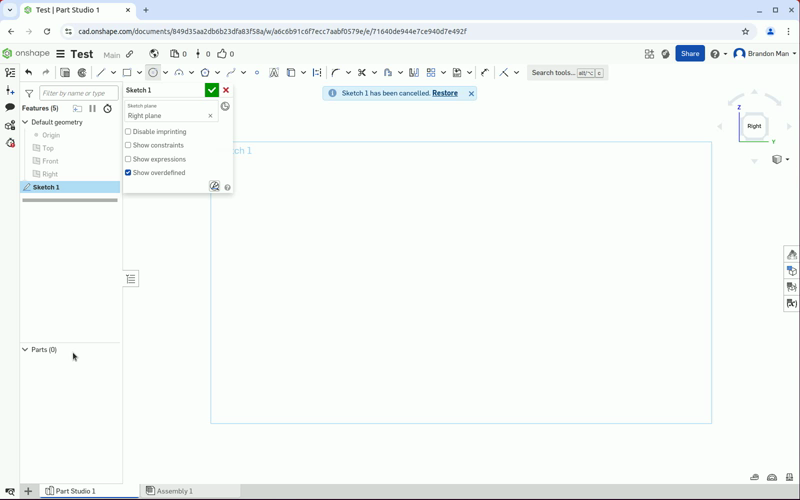
mouse_move(460, 282)
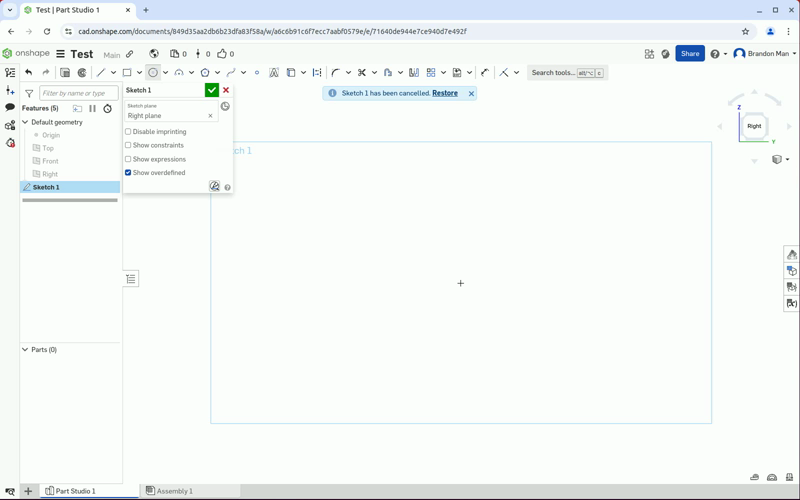
click(460, 282)
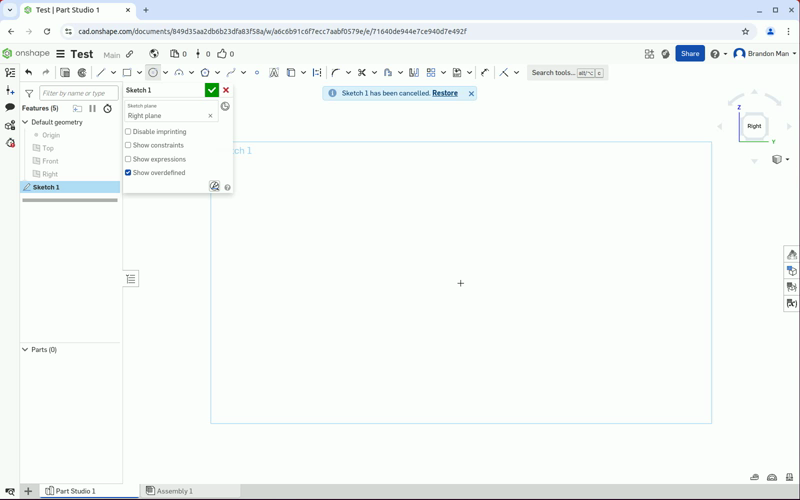
key_up(shift)
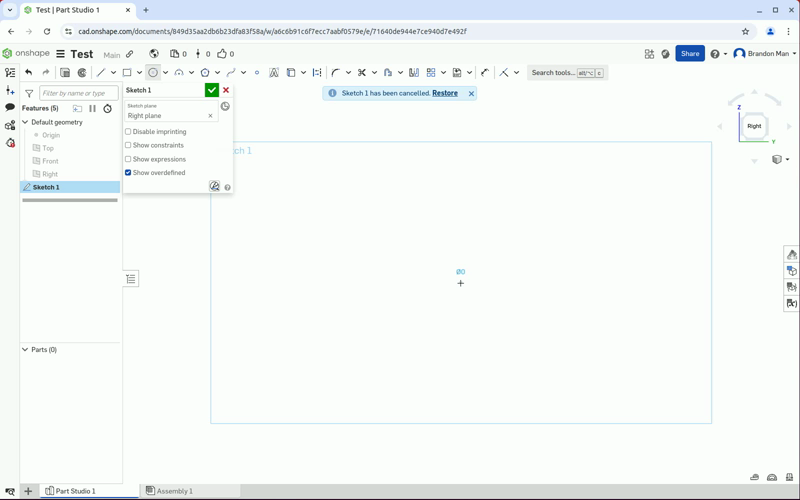
mouse_move(492, 282)
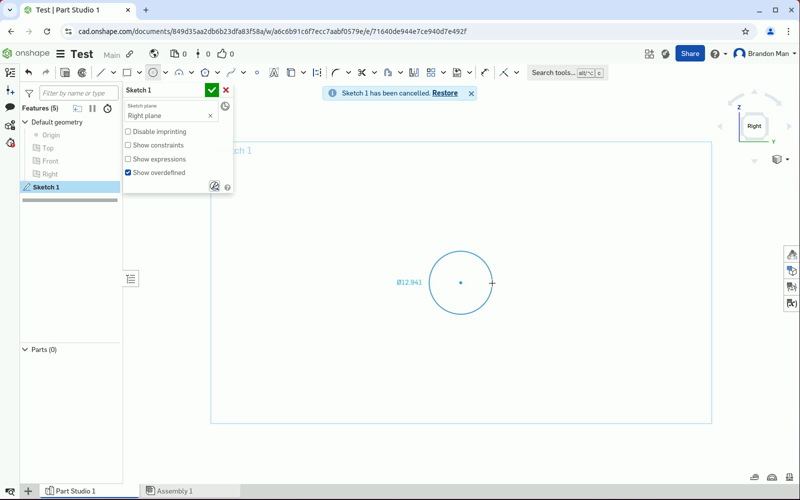
click(492, 282)
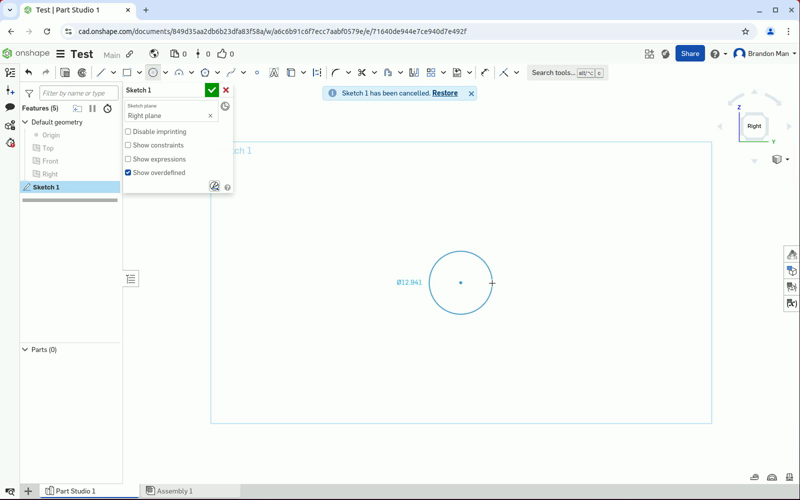
key(esc)
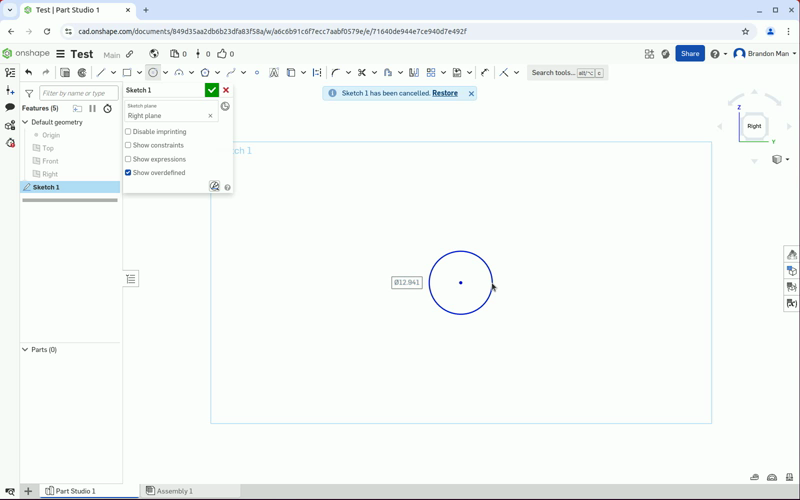
mouse_move(467, 261)
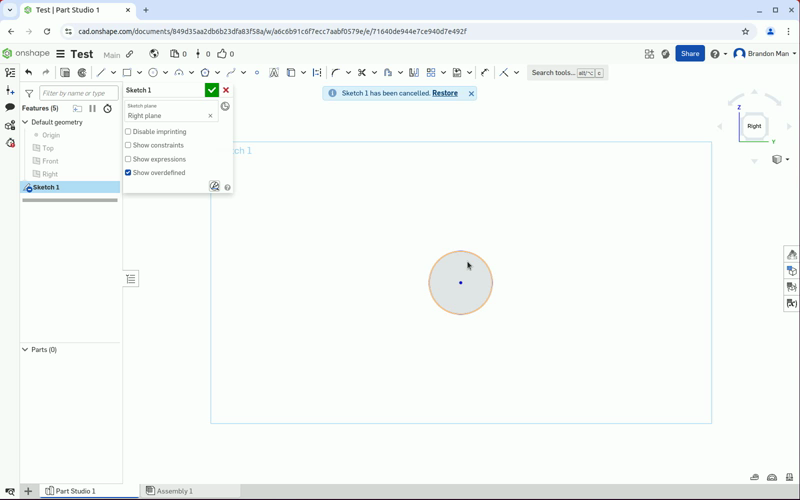
click(467, 261)
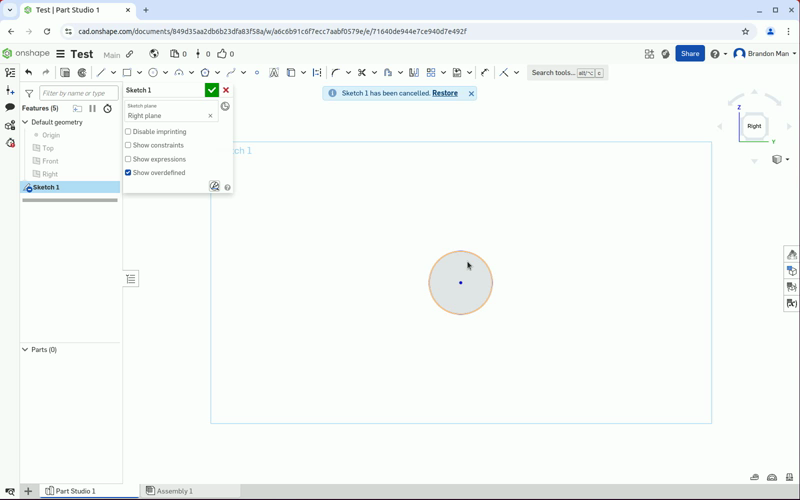
mouse_move(73, 352)
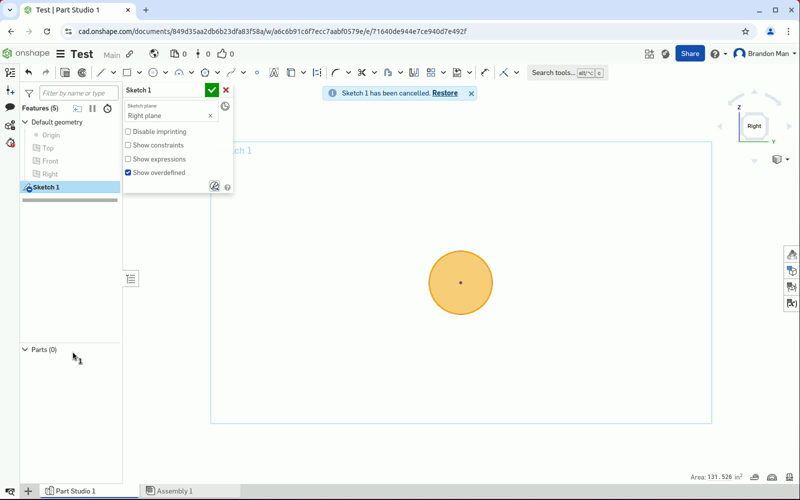
key(shift+y)
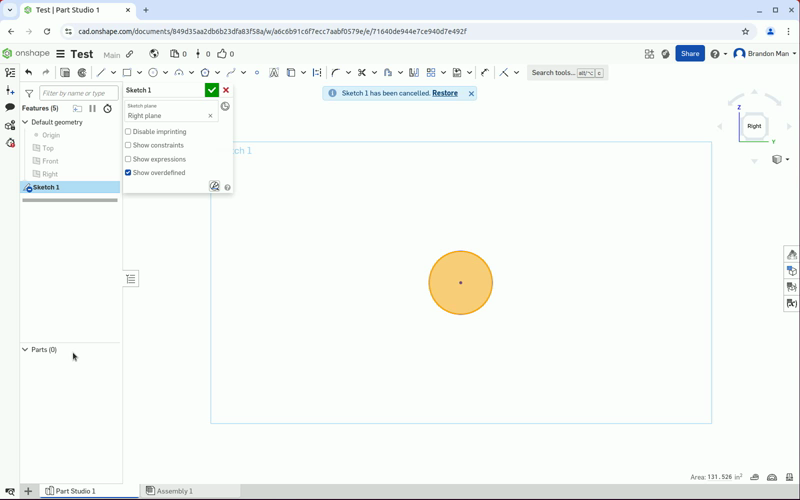
key(shift+e)
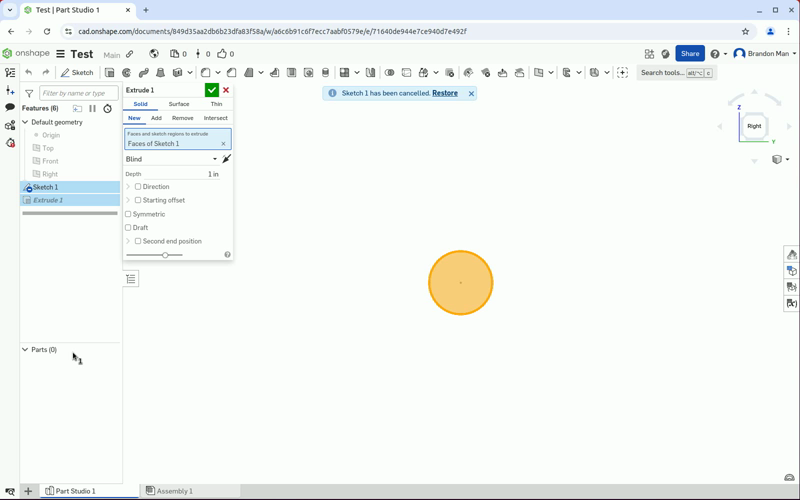
mouse_move(143, 106)
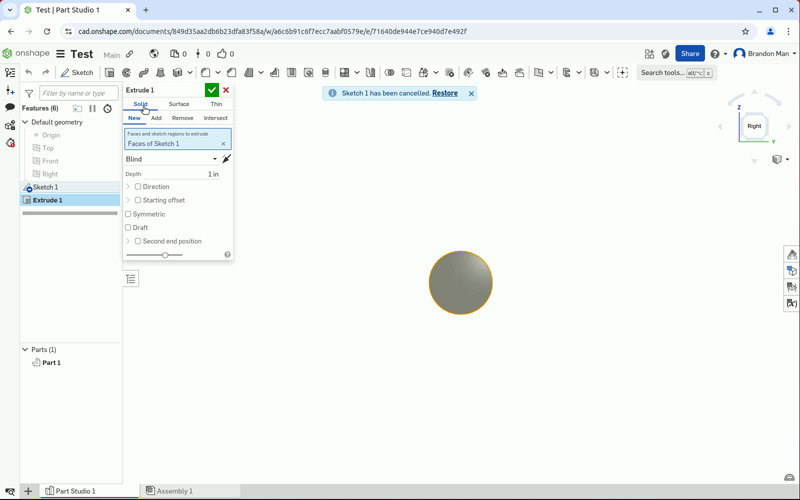
click(143, 106)
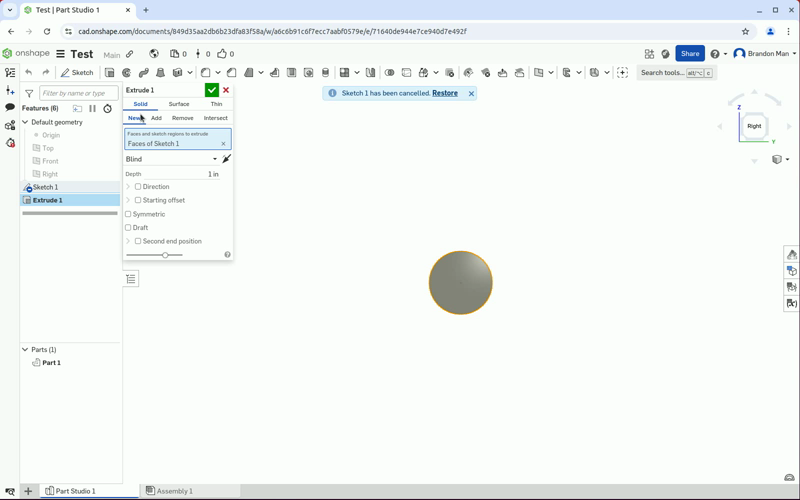
mouse_move(137, 120)
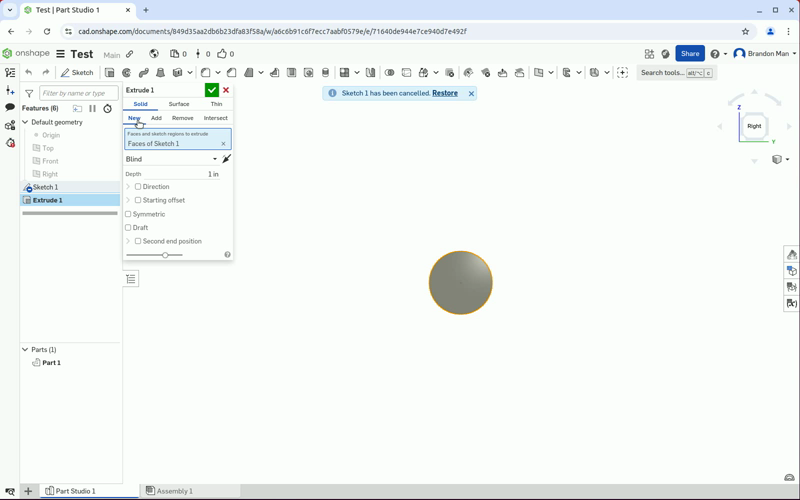
click(137, 120)
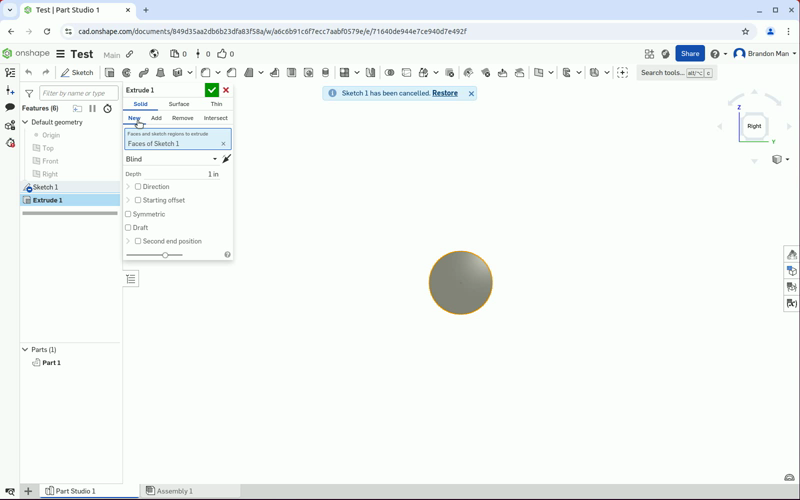
key(tab, 4)
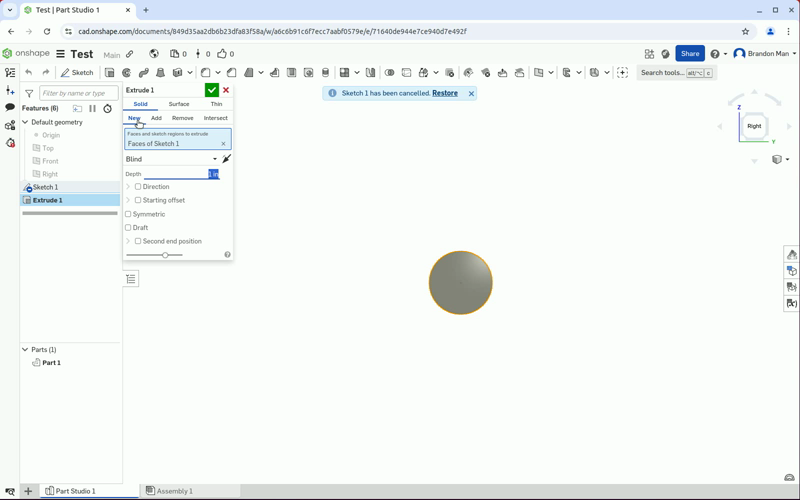
text(-12.998)
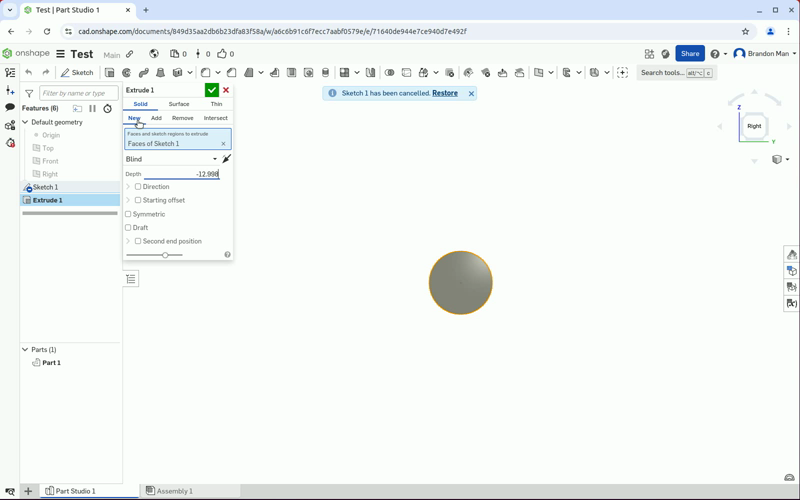
key(enter)
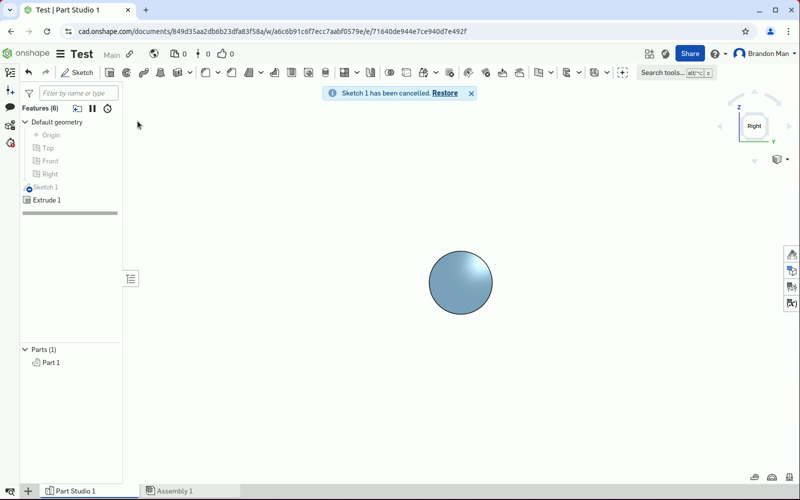
key(shift+h)
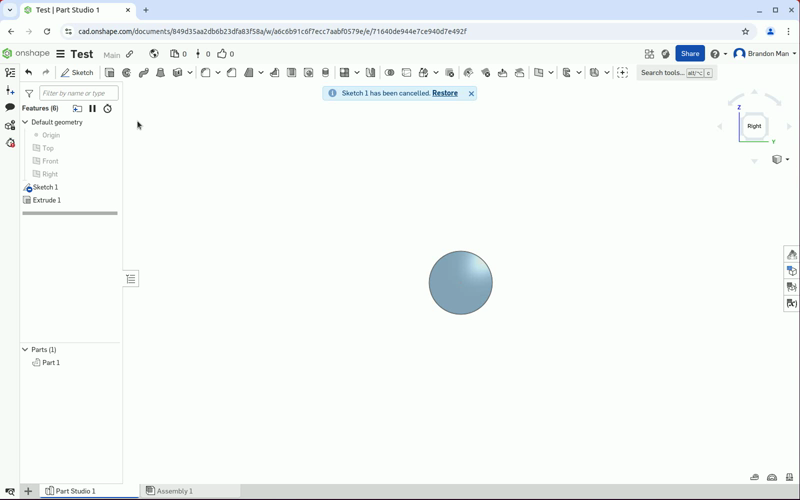
key(shift+h)
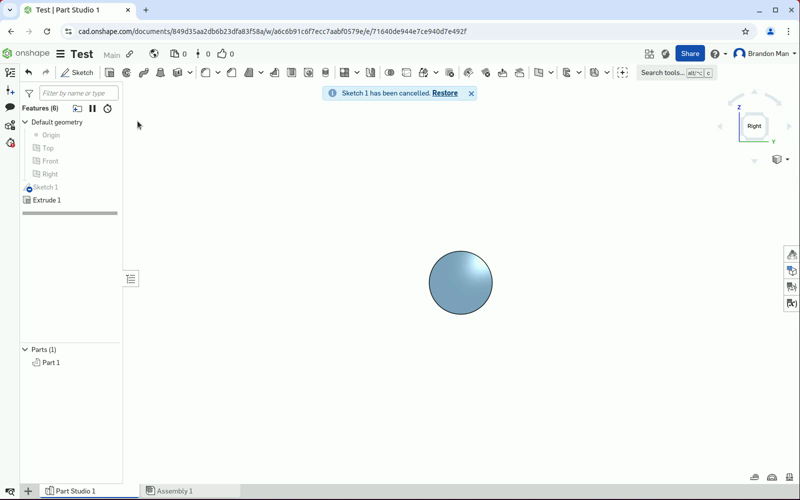
mouse_move(73, 189)
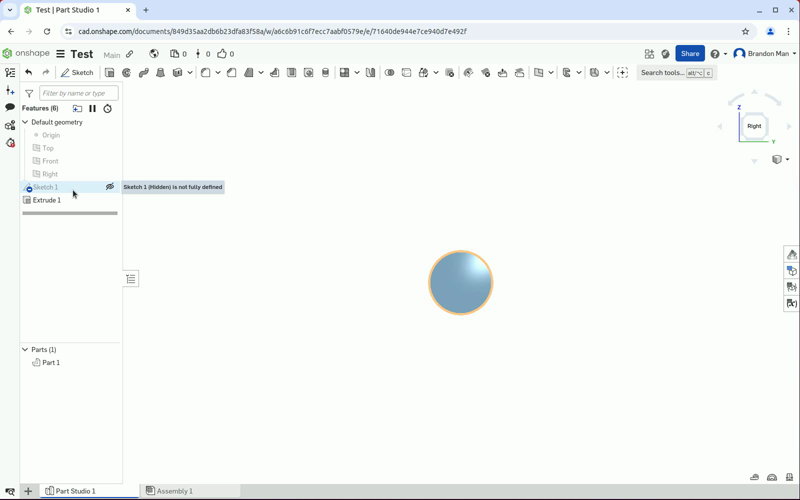
click(73, 189)
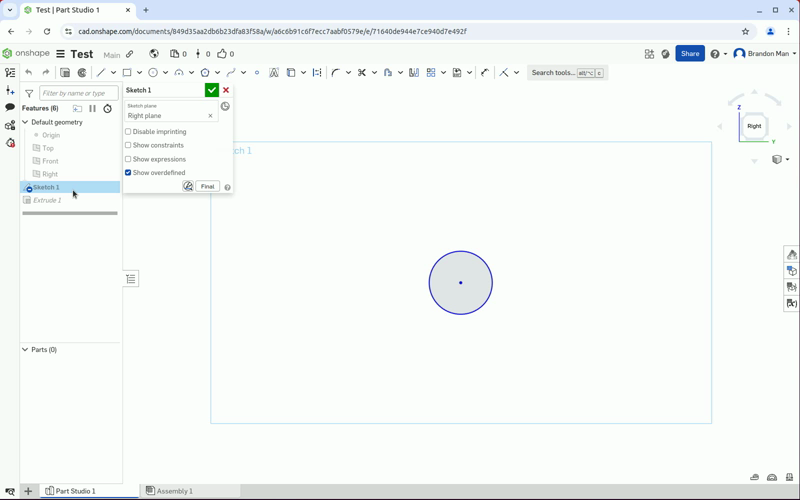
mouse_move(229, 92)
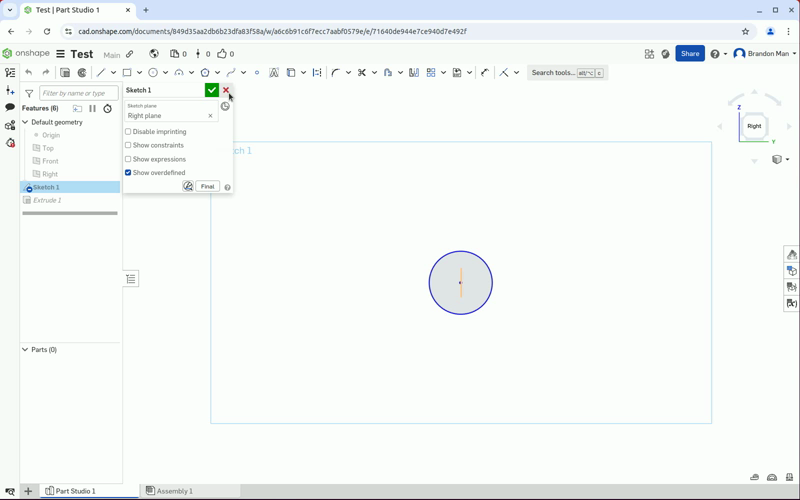
click(229, 92)
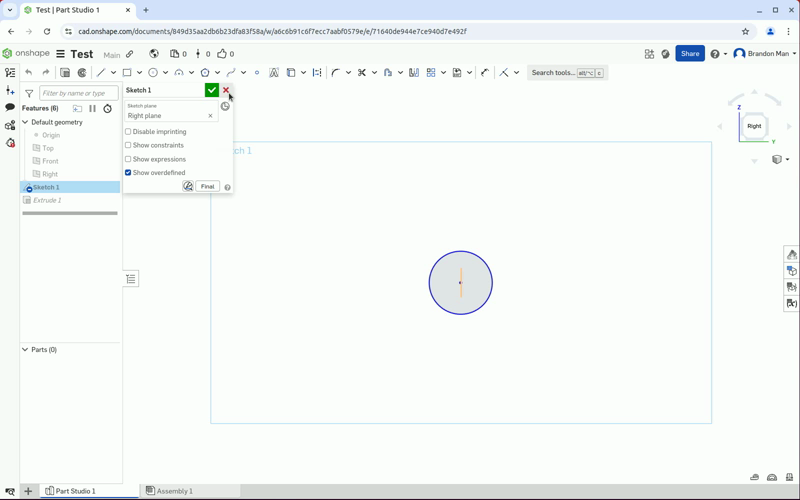
key(shift+s)
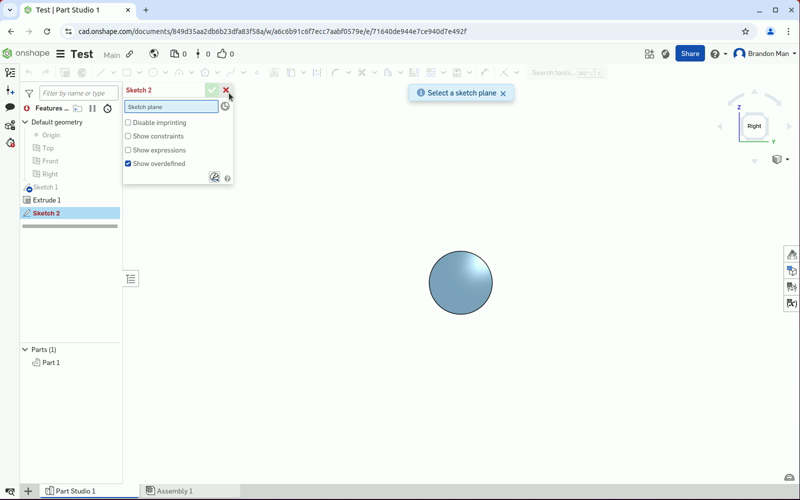
mouse_move(73, 176)
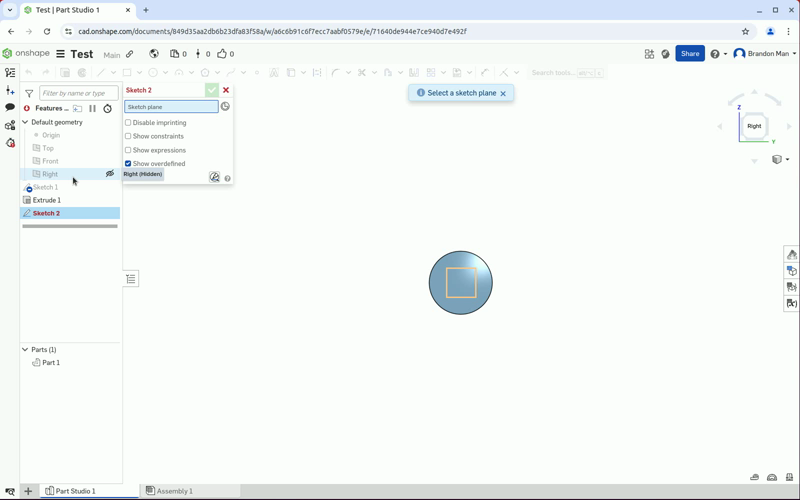
click(73, 176)
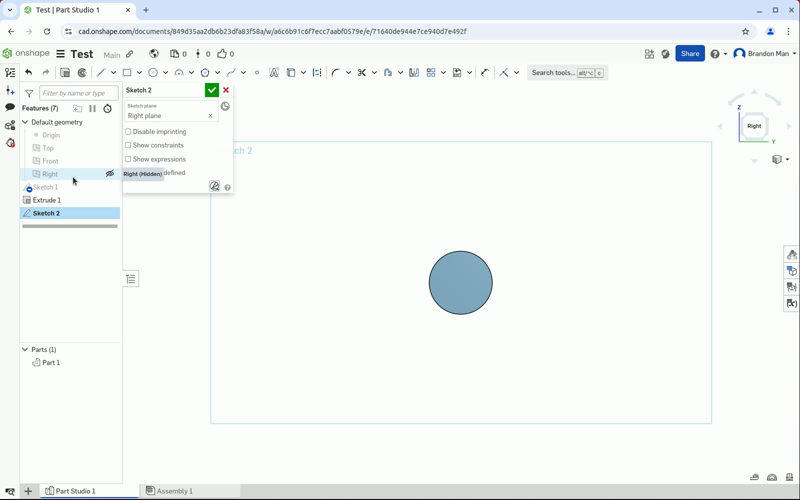
mouse_move(73, 352)
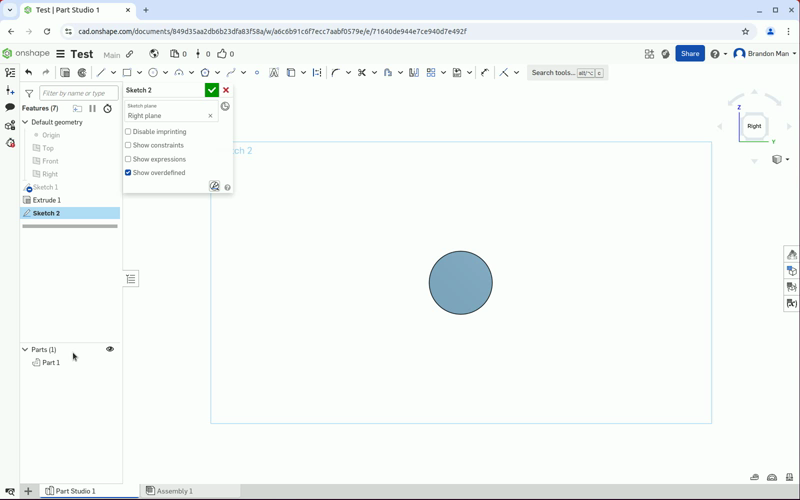
key(y)
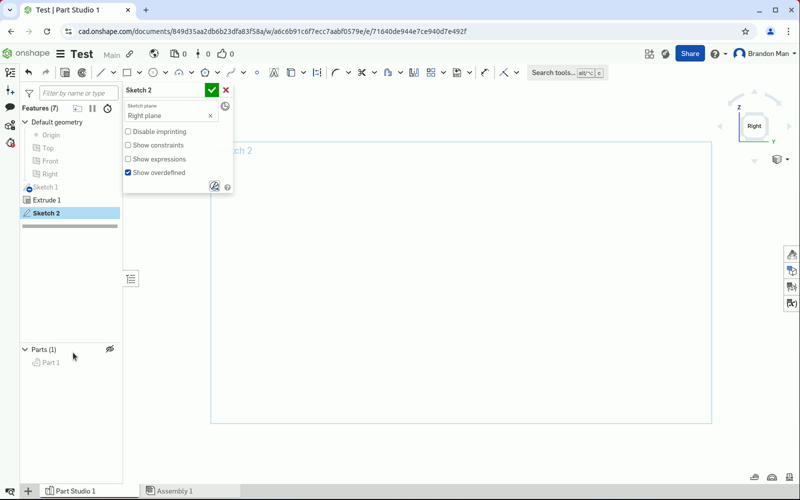
key(c)
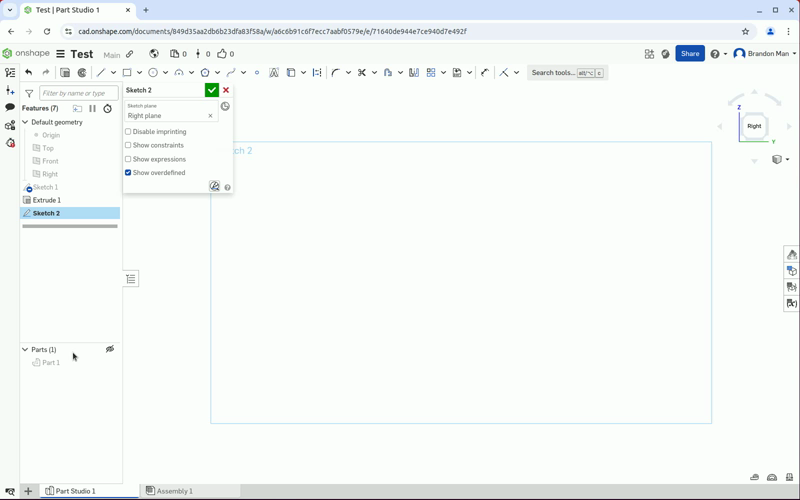
key_down(shift)
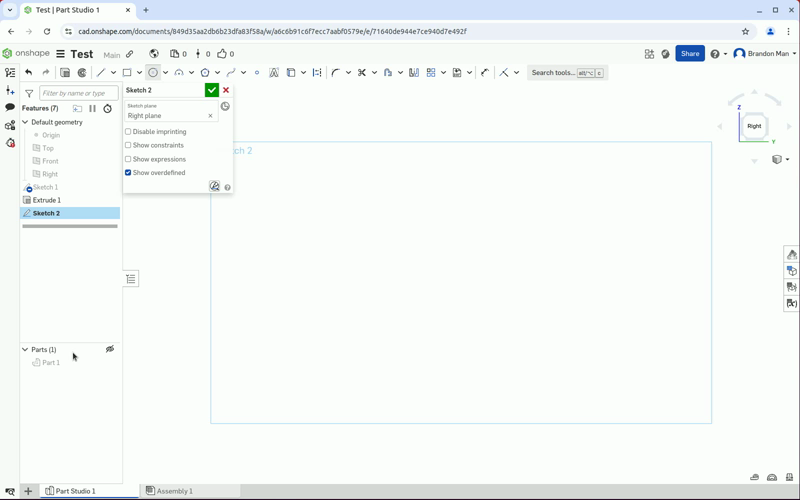
mouse_move(461, 282)
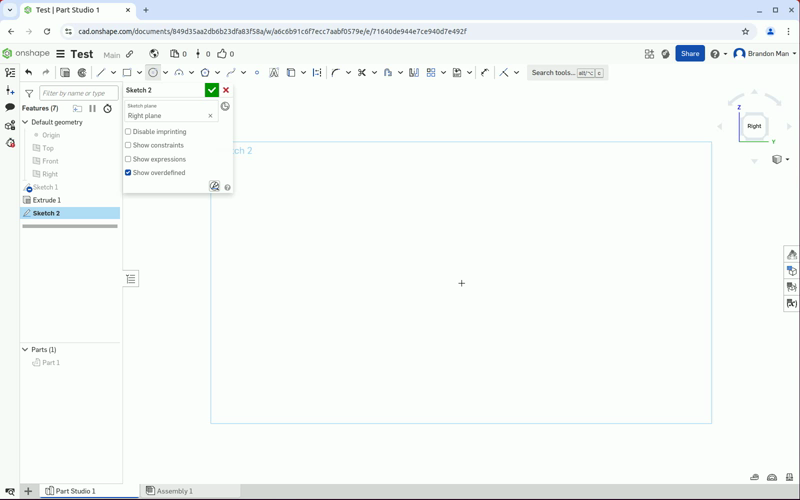
click(461, 282)
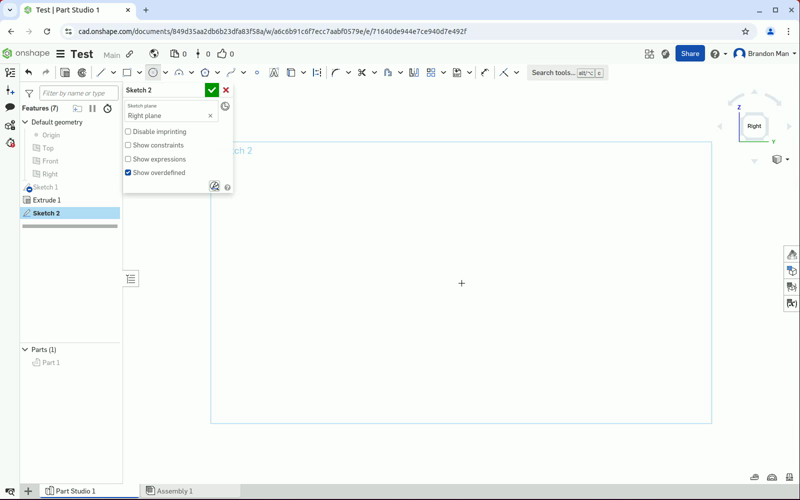
key_up(shift)
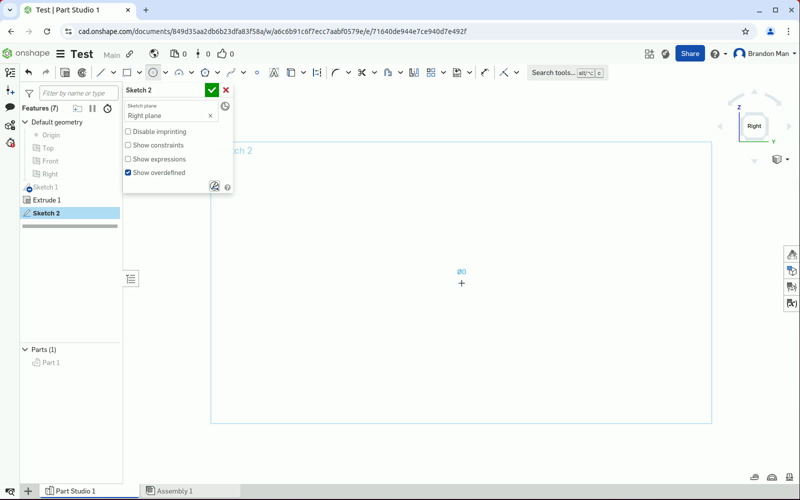
mouse_move(492, 282)
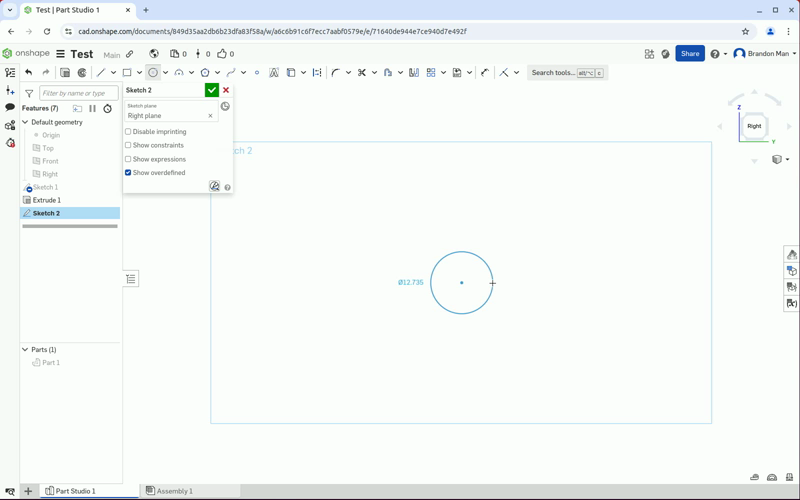
click(492, 282)
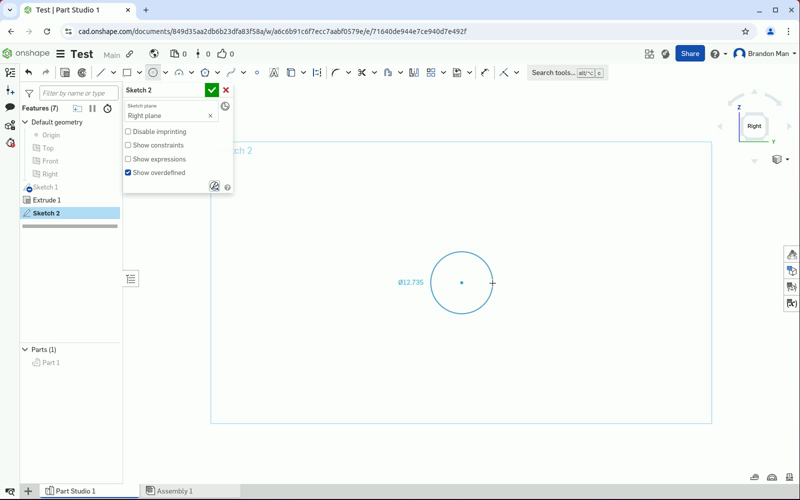
key(esc)
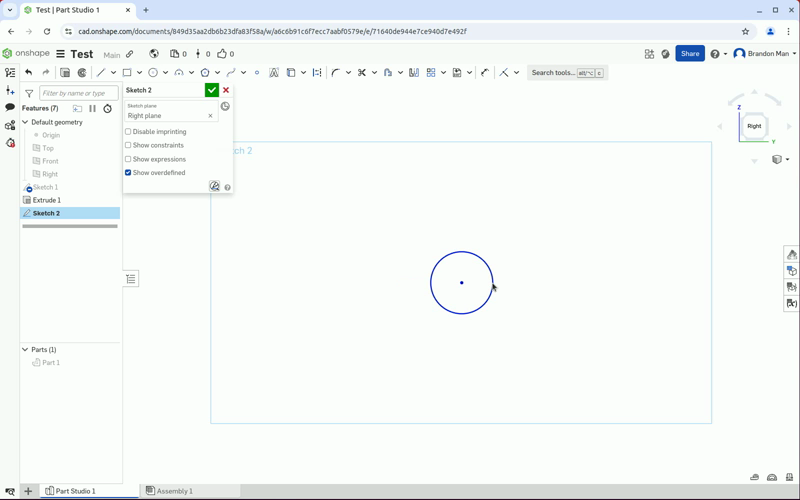
mouse_move(447, 279)
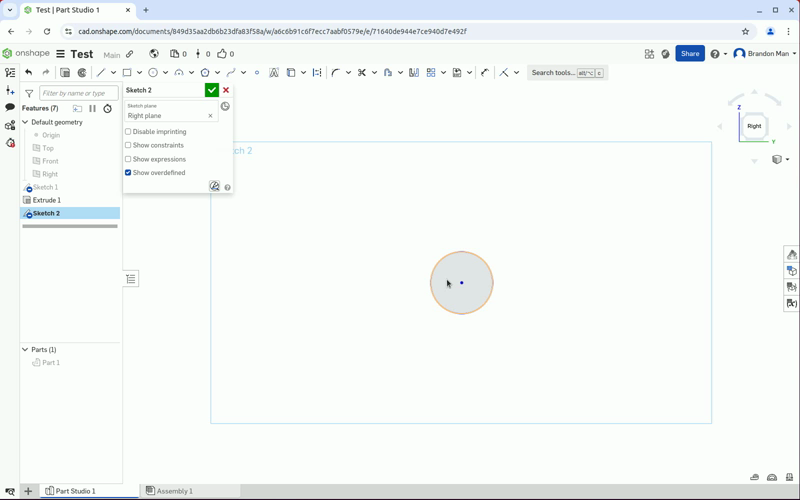
click(447, 279)
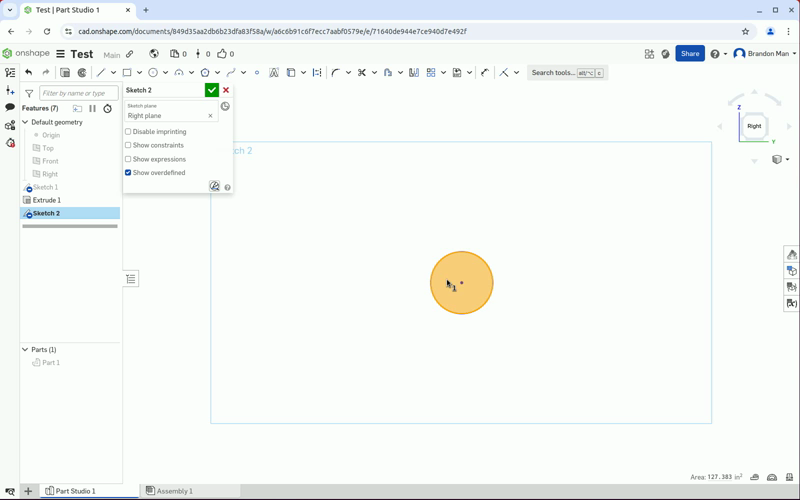
mouse_move(73, 352)
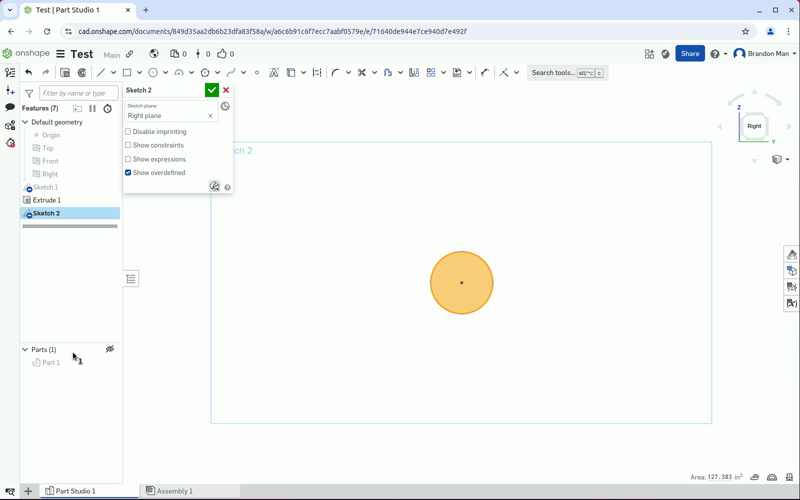
key(shift+y)
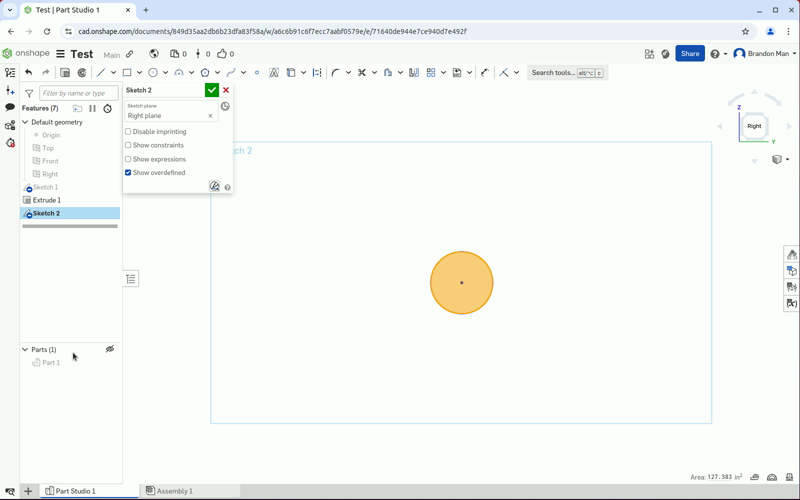
key(shift+e)
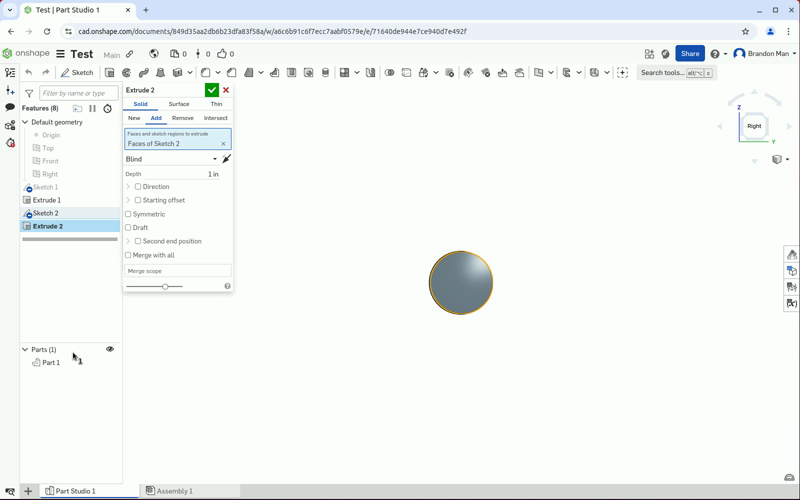
mouse_move(143, 106)
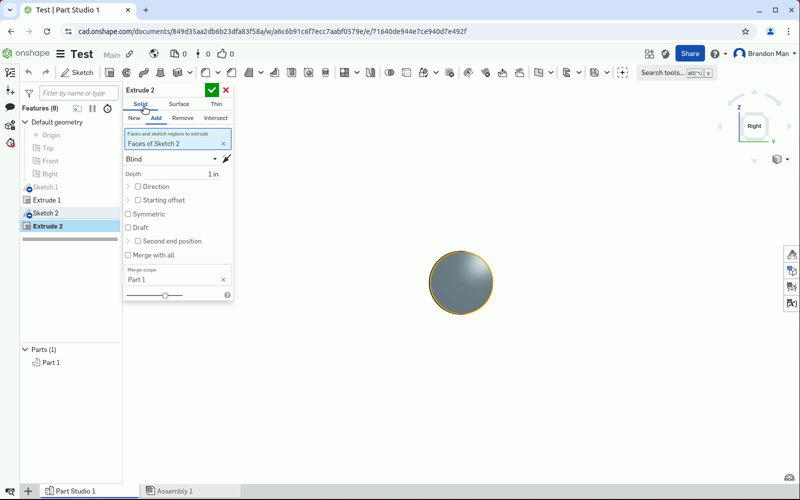
click(143, 106)
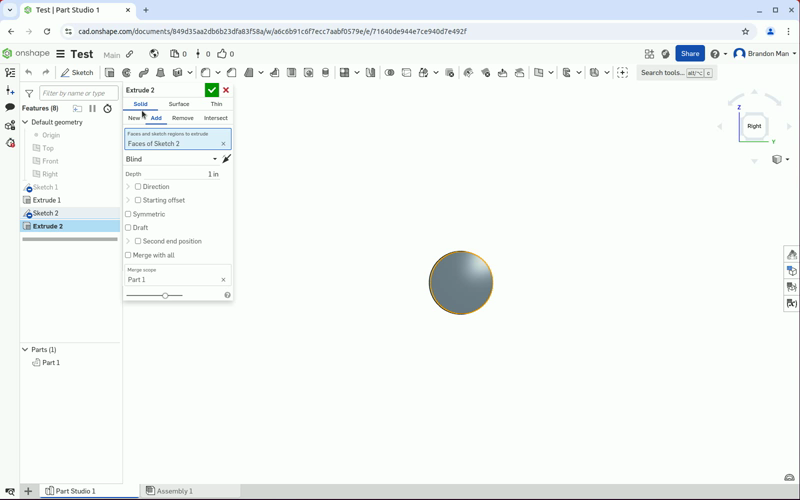
mouse_move(137, 120)
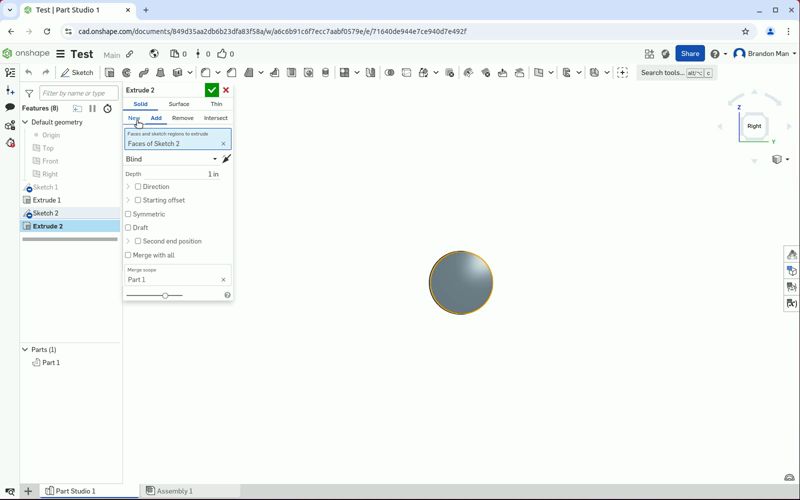
click(137, 120)
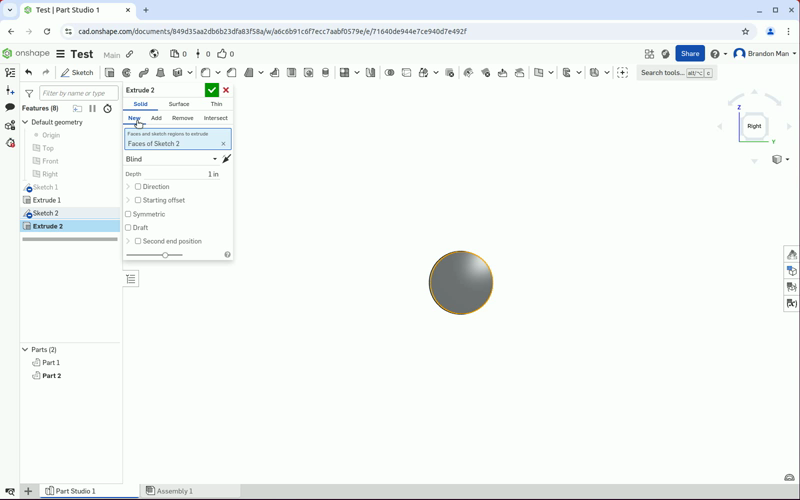
key(tab, 4)
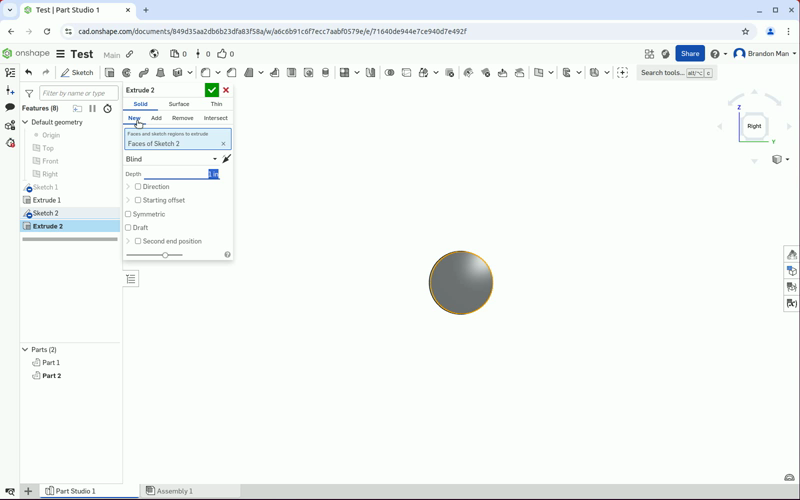
text(3.851)
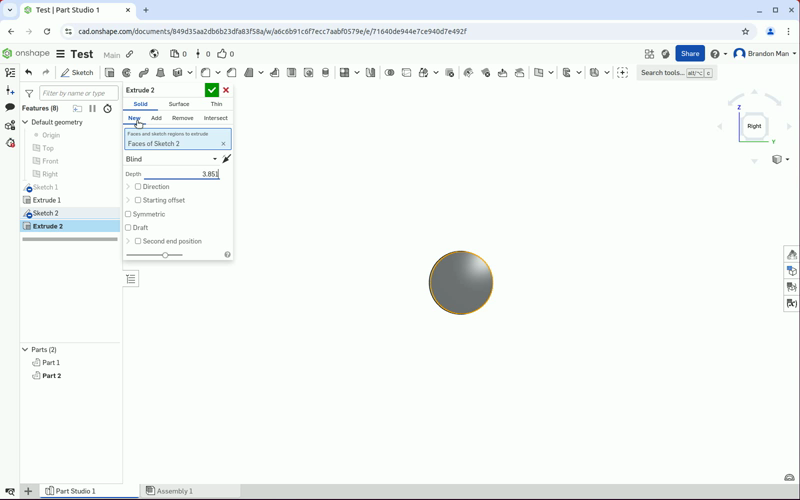
key(enter)
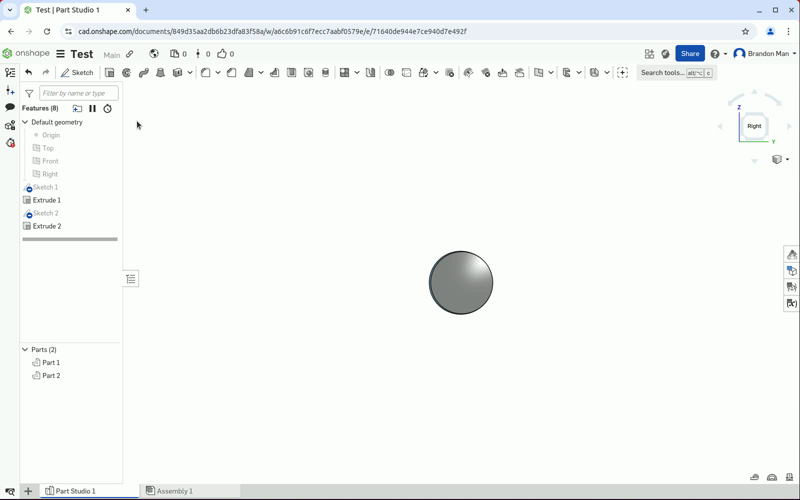
key(shift+h)
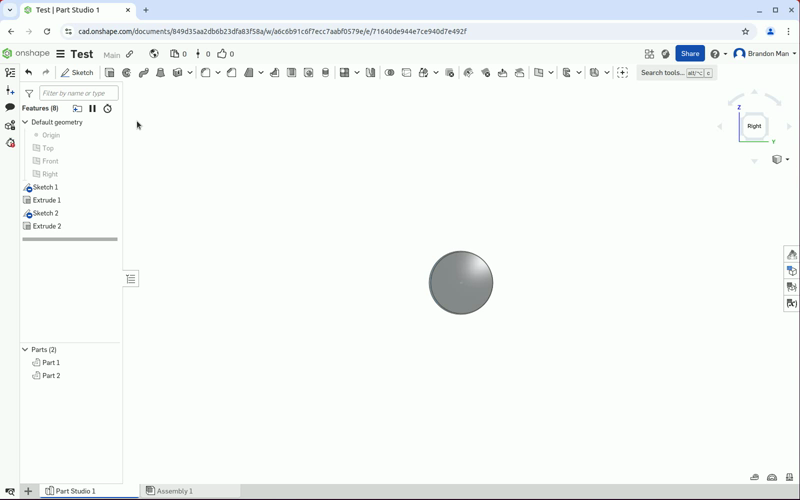
key(shift+h)
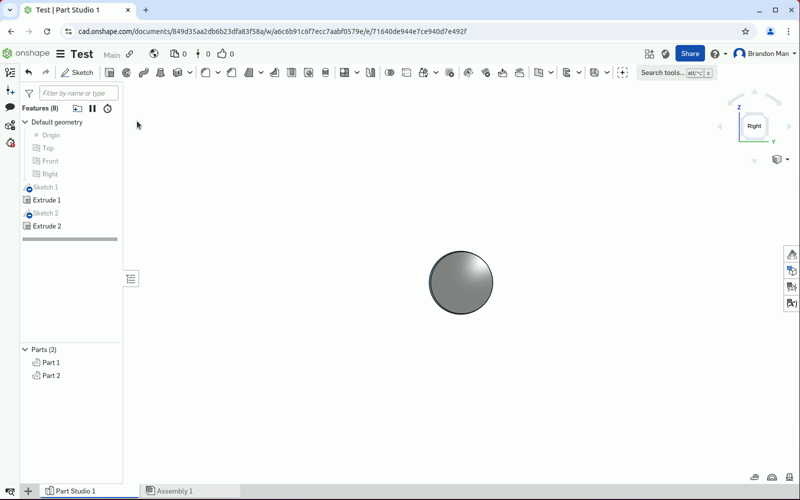
mouse_move(73, 189)
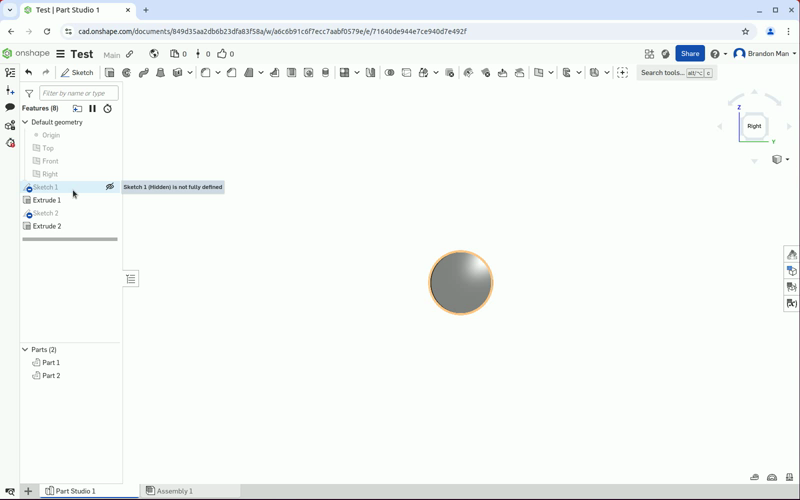
click(73, 189)
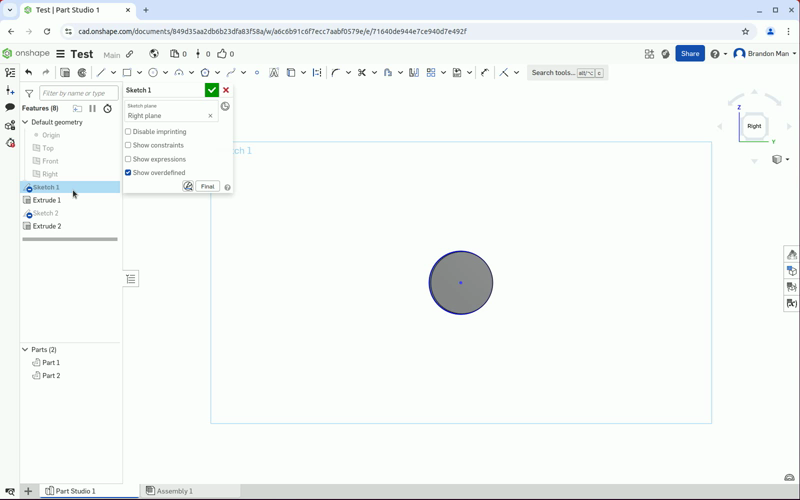
mouse_move(229, 92)
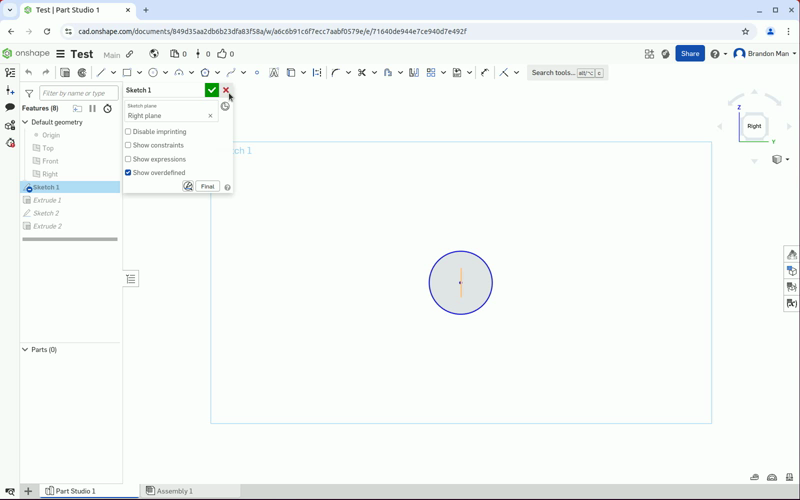
click(229, 92)
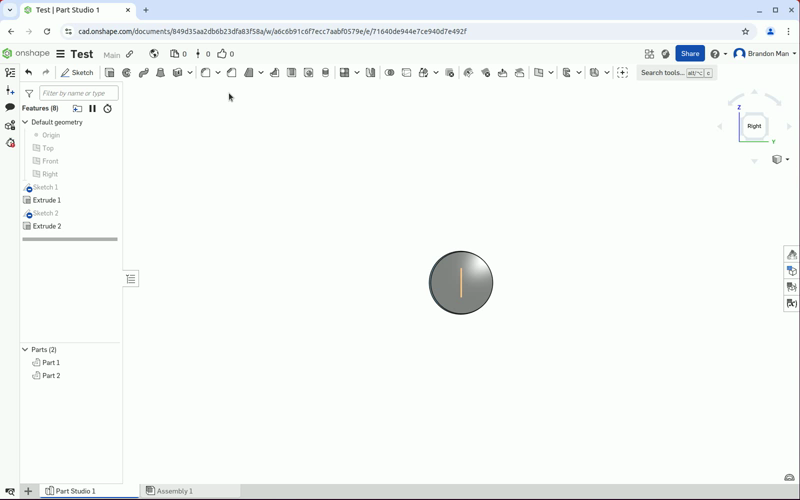
mouse_move(541, 75)
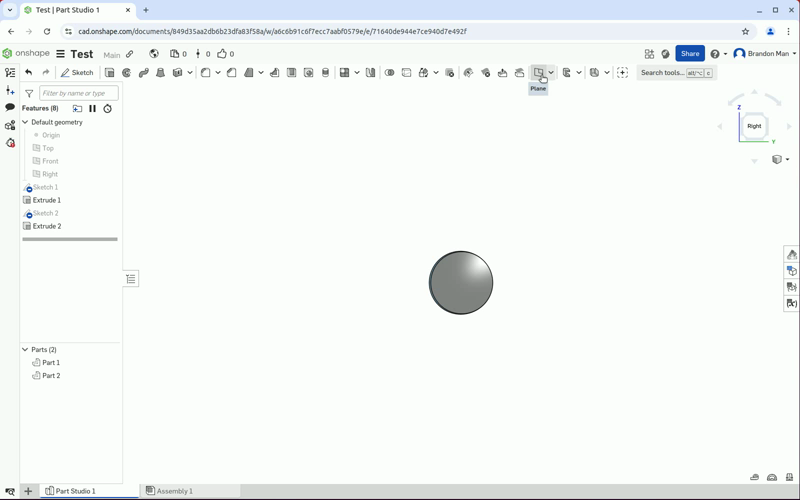
click(541, 75)
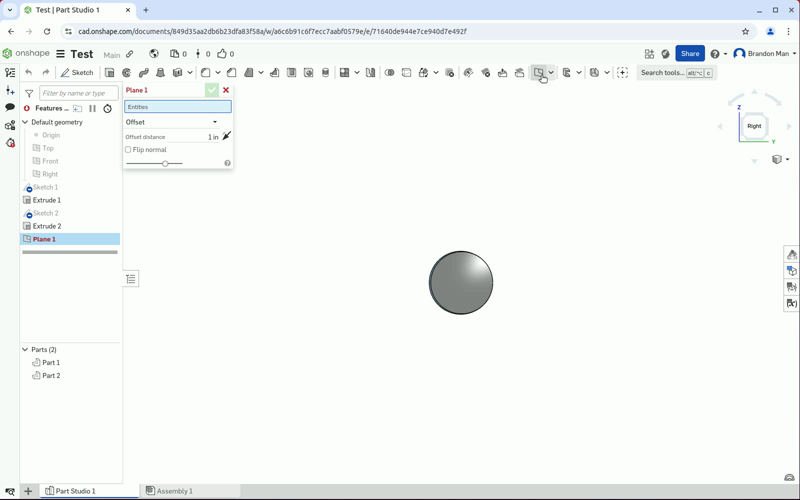
mouse_move(73, 176)
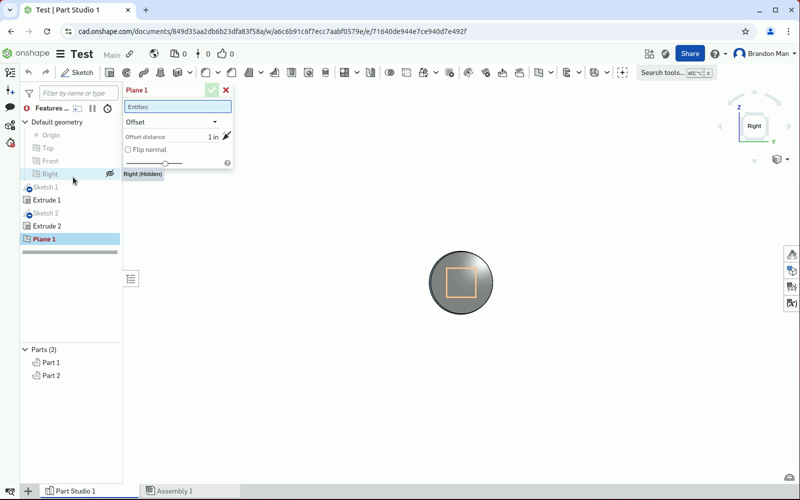
click(73, 176)
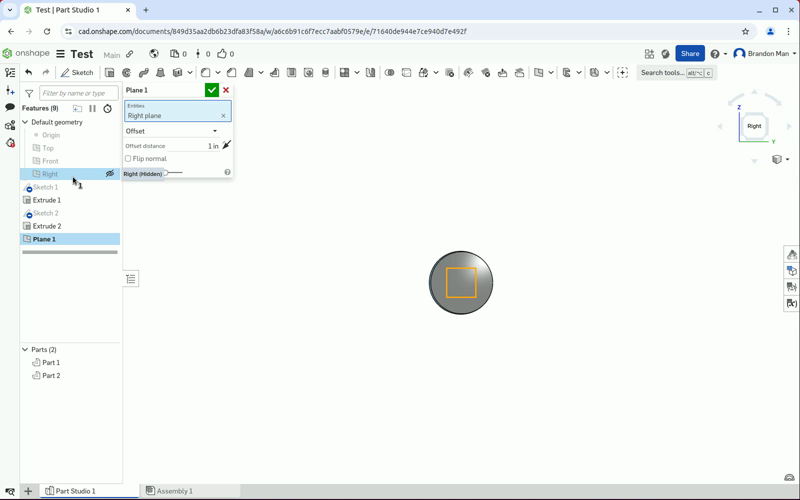
key(tab, 2)
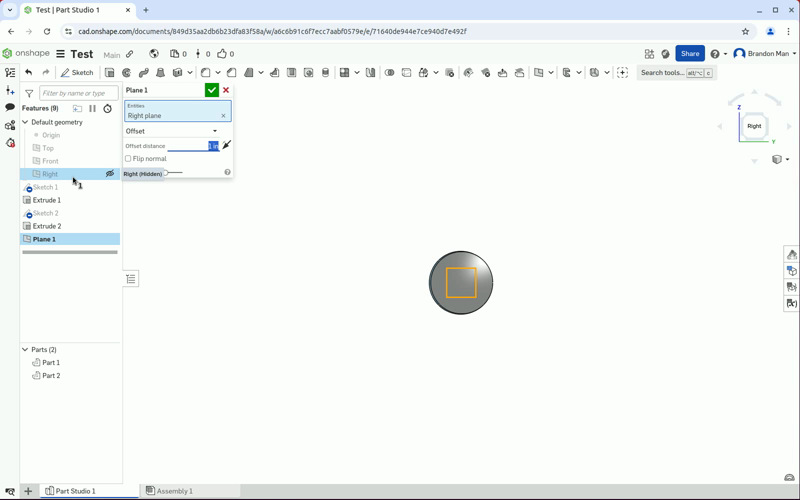
text(3.851)
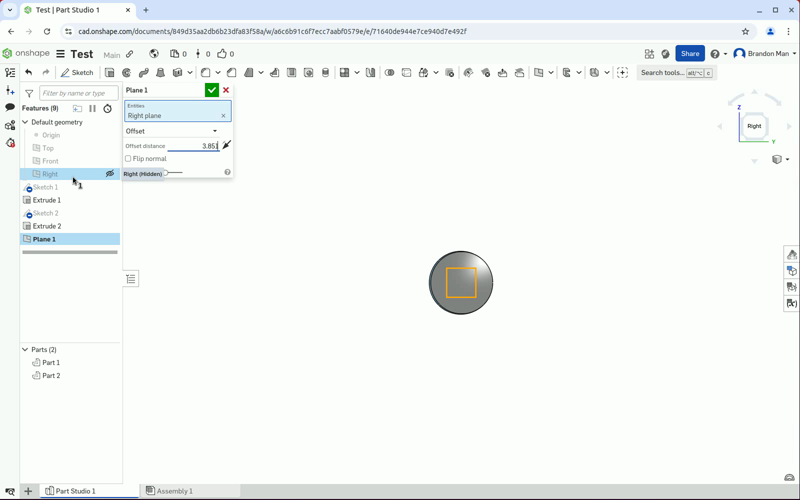
key(enter, 2)
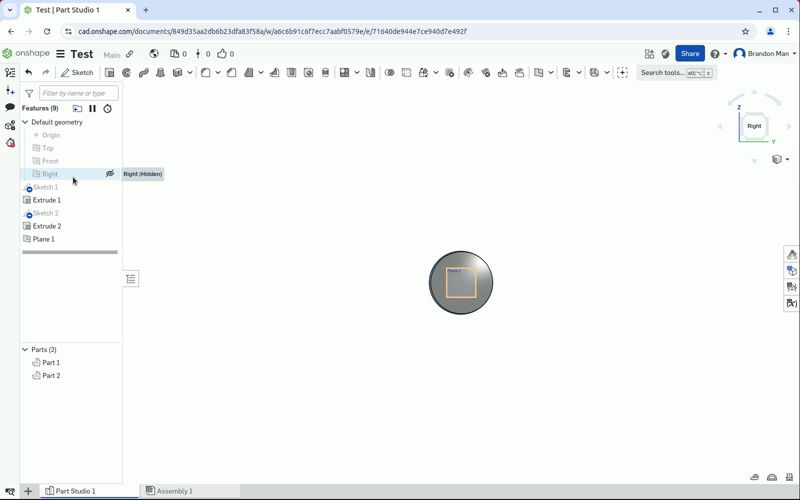
key(shift+s)
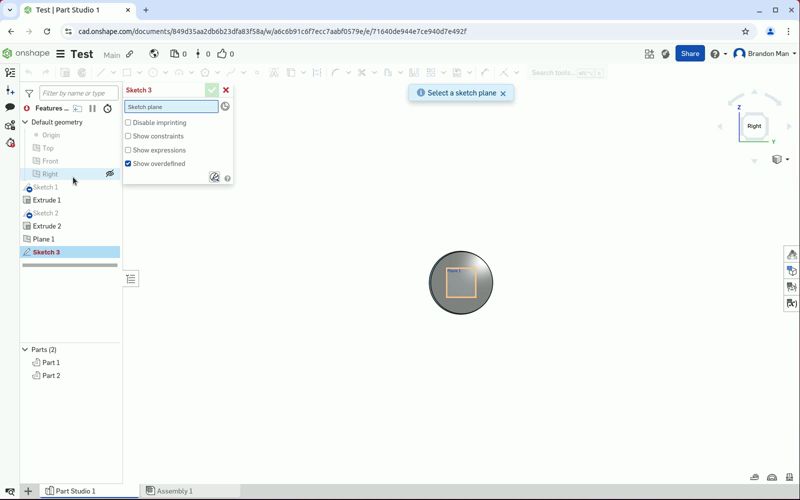
mouse_move(73, 241)
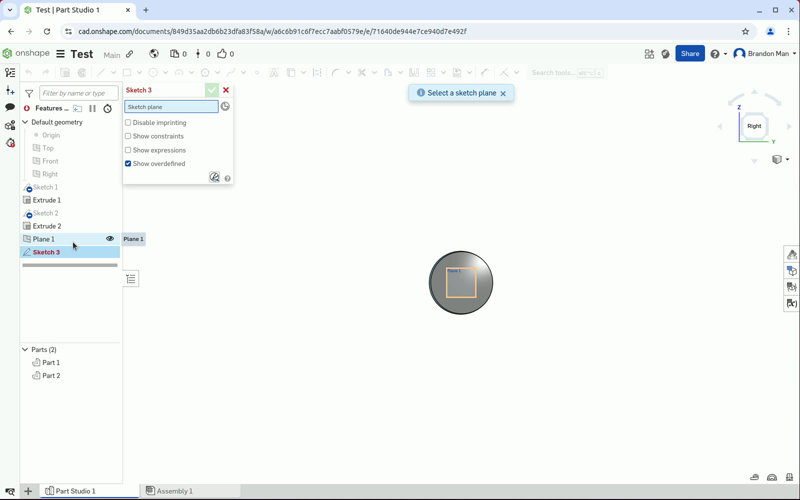
click(73, 241)
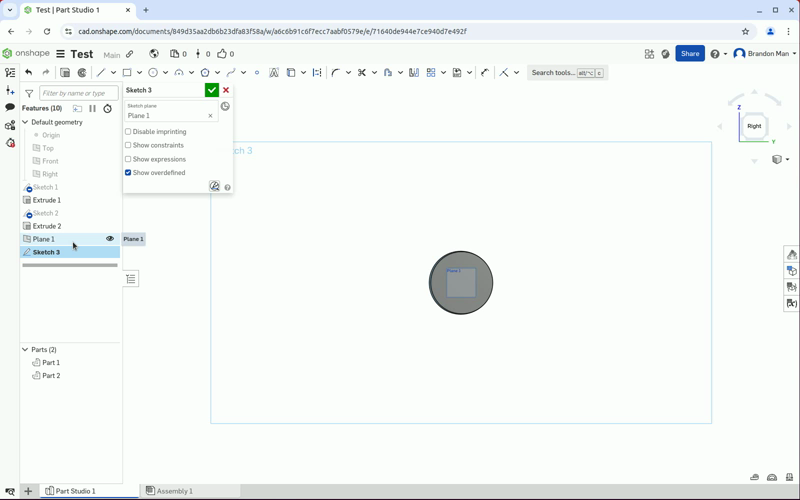
mouse_move(73, 352)
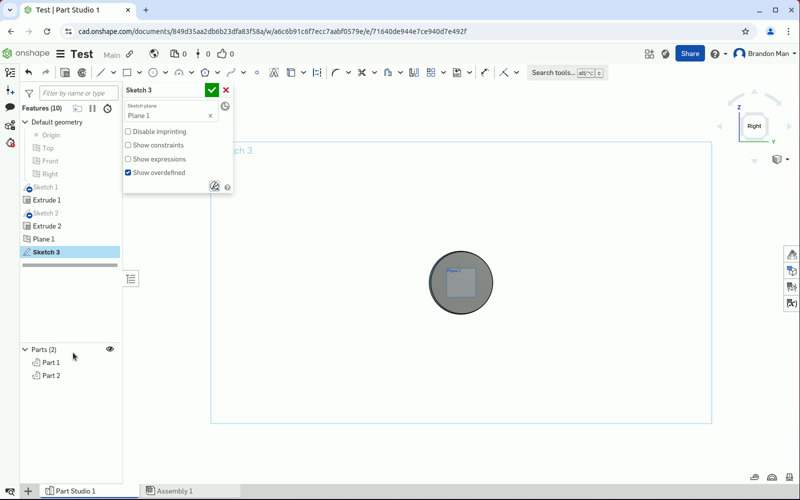
key(y)
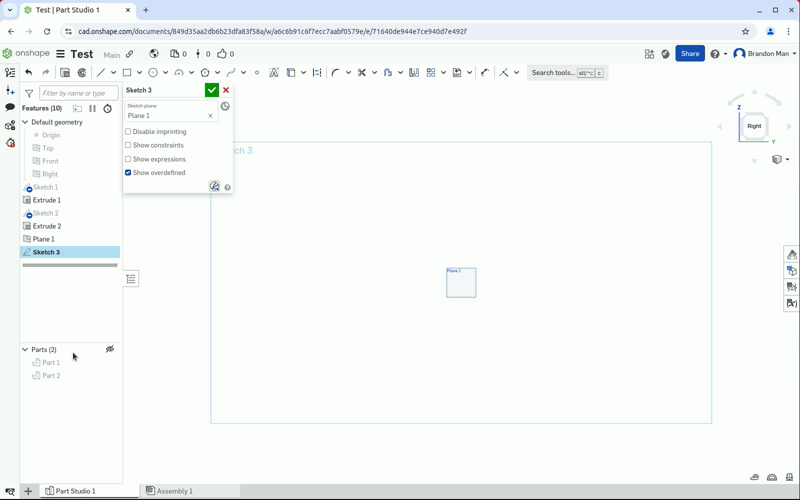
key(l)
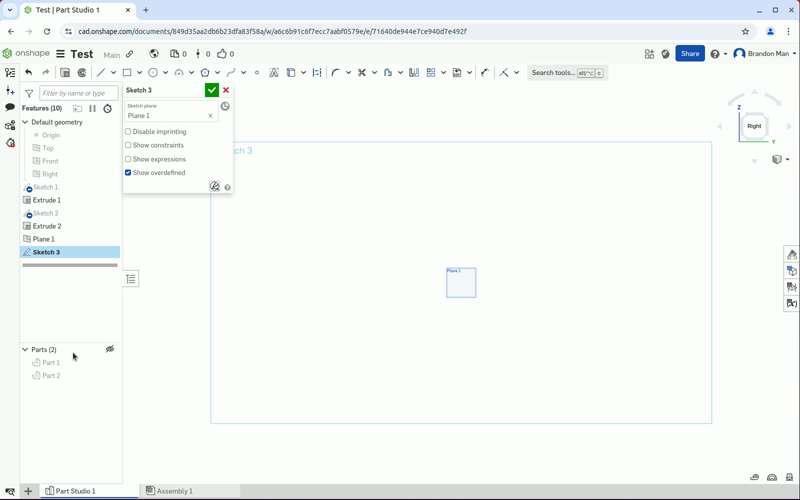
key_down(shift)
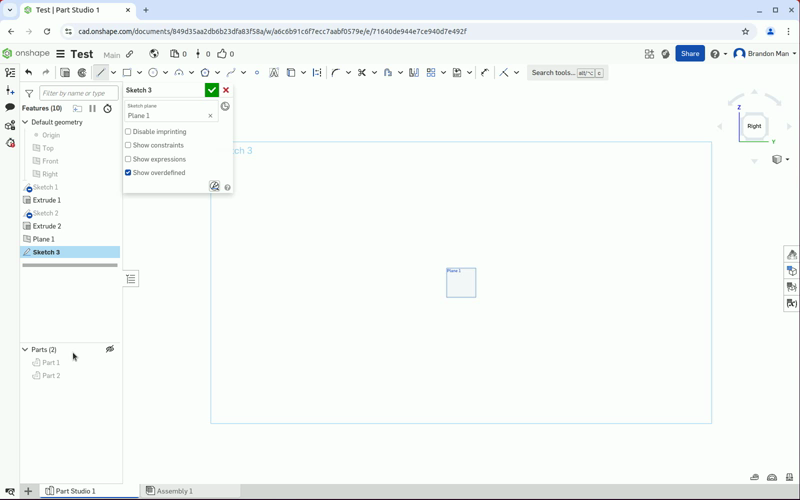
mouse_move(432, 292)
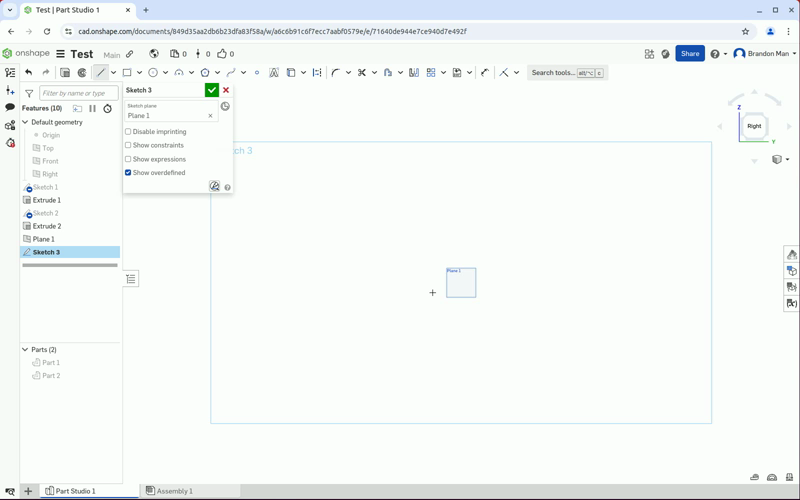
click(432, 292)
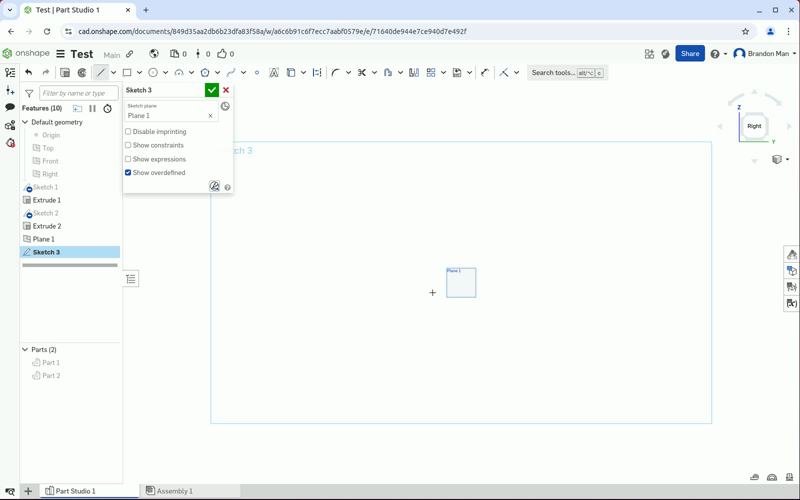
key_up(shift)
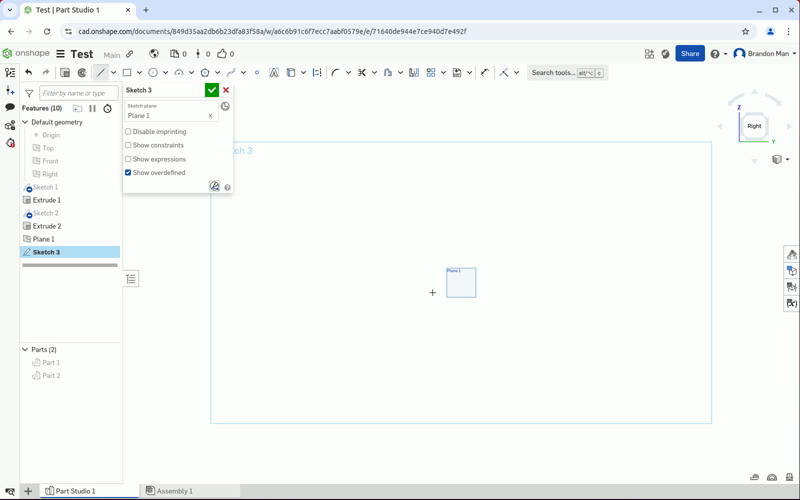
key_down(shift)
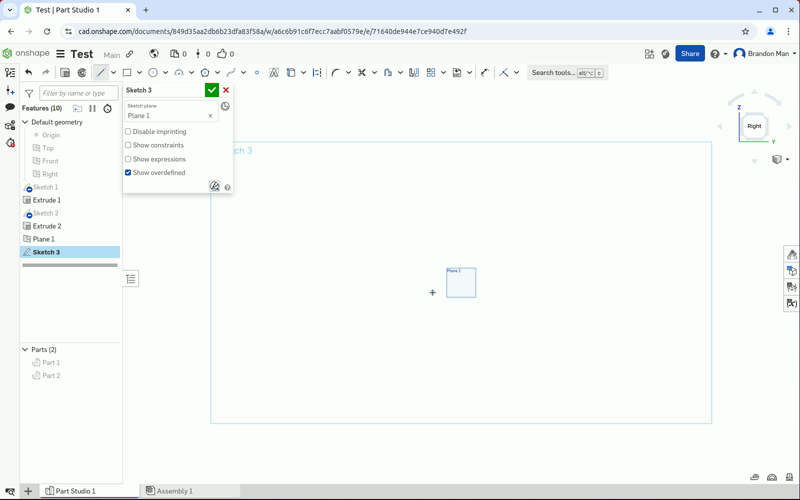
mouse_move(462, 292)
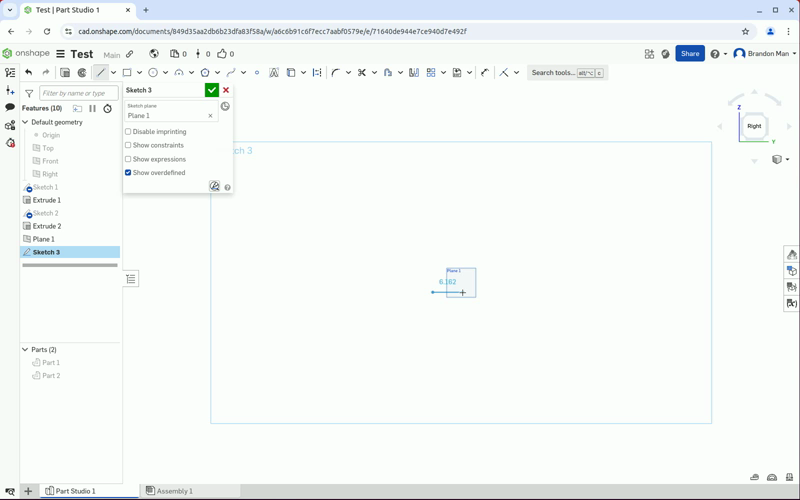
mouse_move(461, 313)
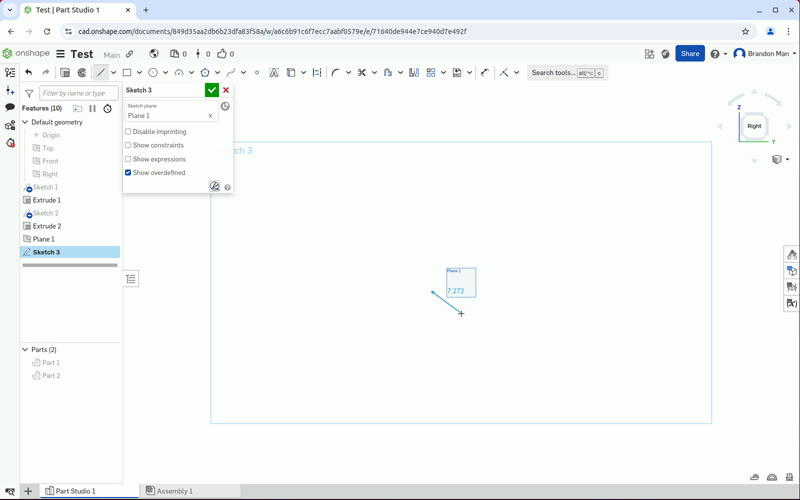
click(461, 313)
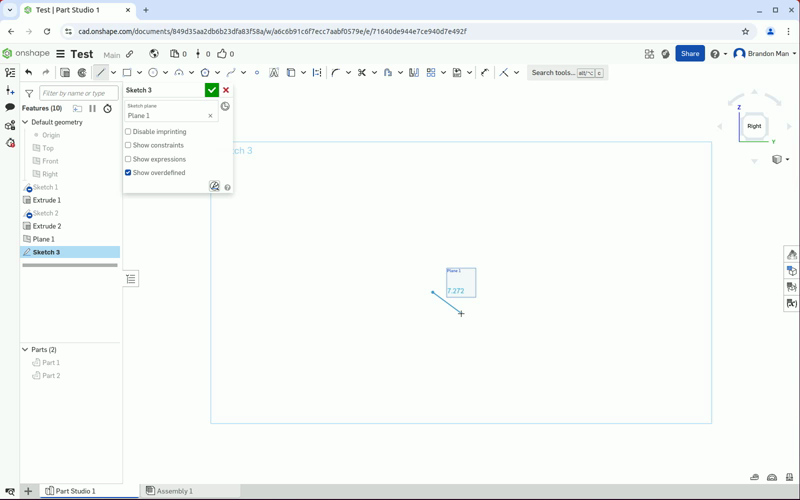
key_up(shift)
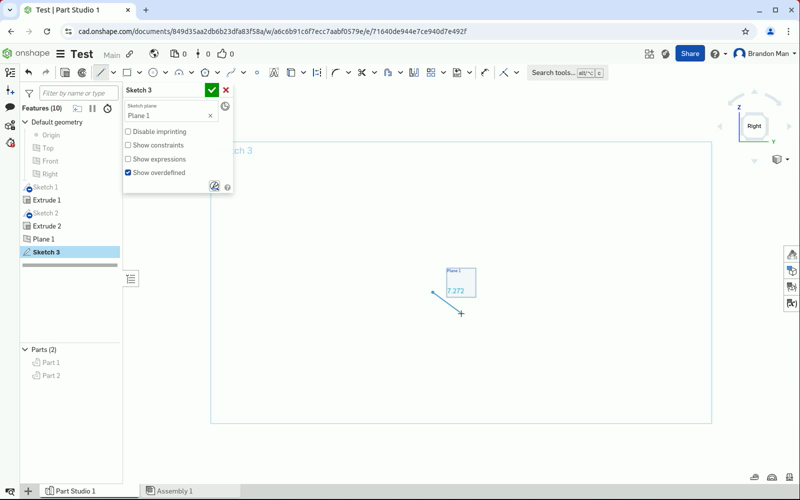
key_down(shift)
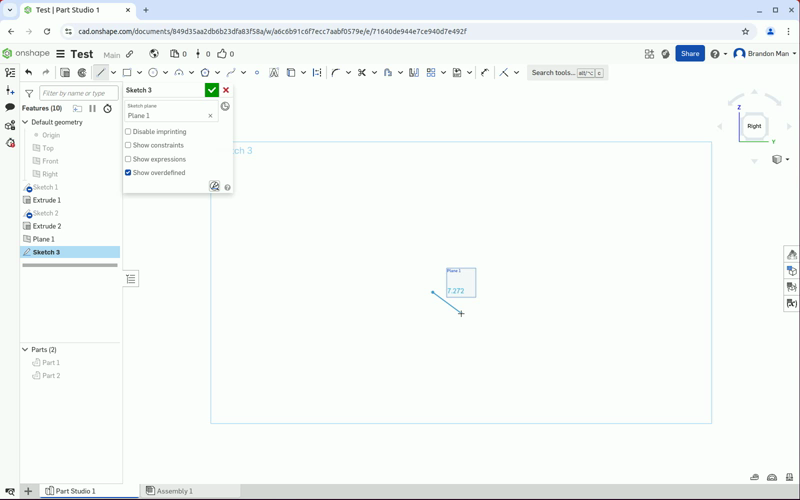
mouse_move(491, 313)
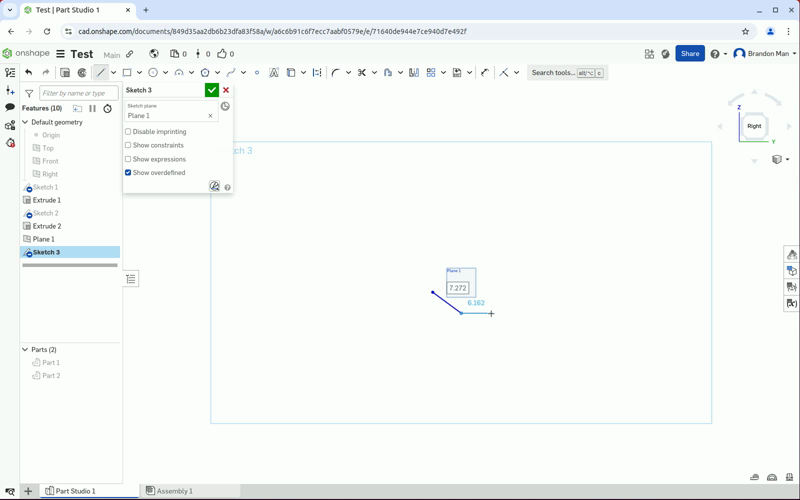
mouse_move(489, 292)
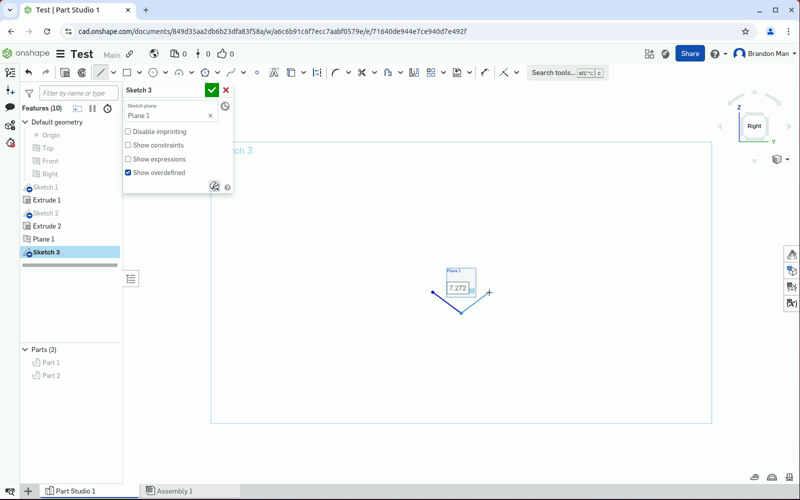
click(489, 292)
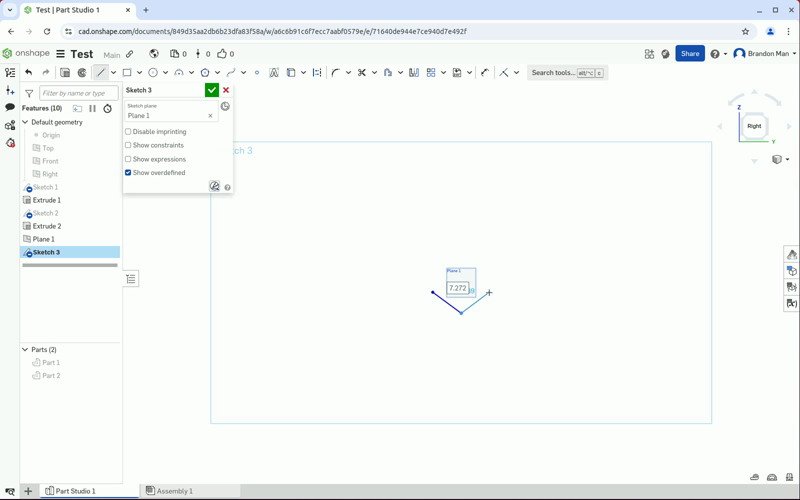
key_up(shift)
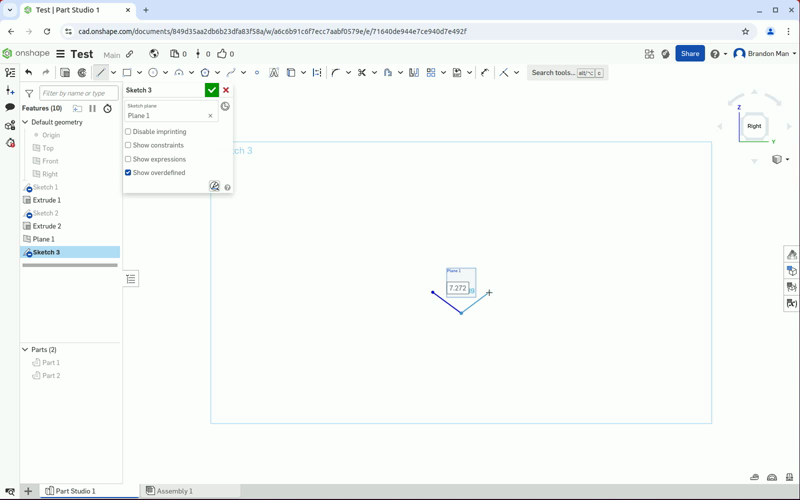
key_down(shift)
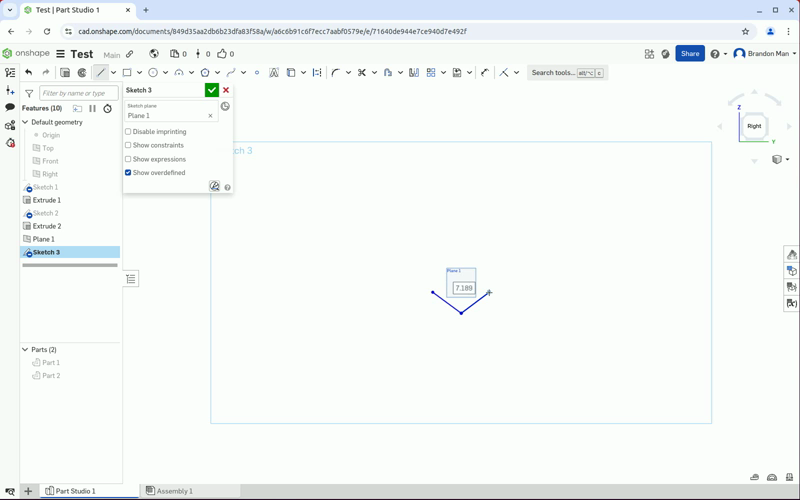
mouse_move(519, 292)
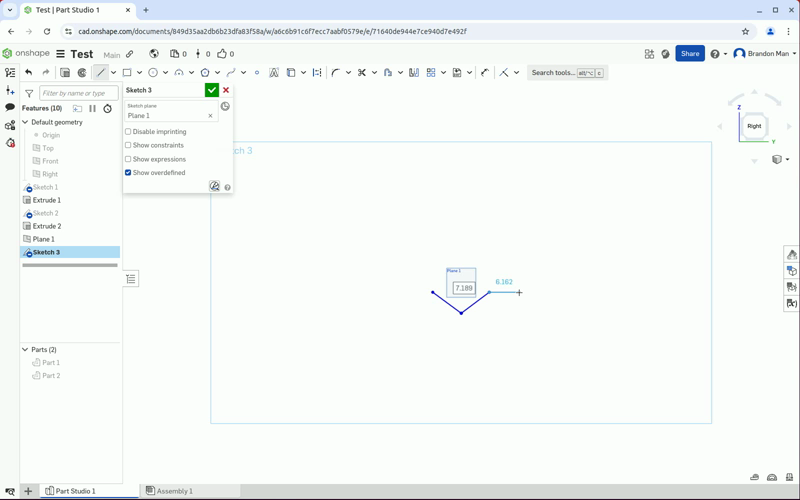
mouse_move(478, 258)
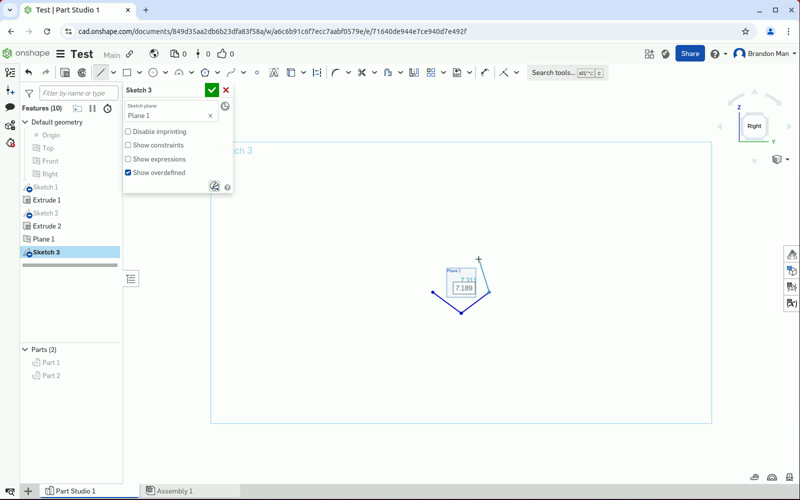
click(478, 258)
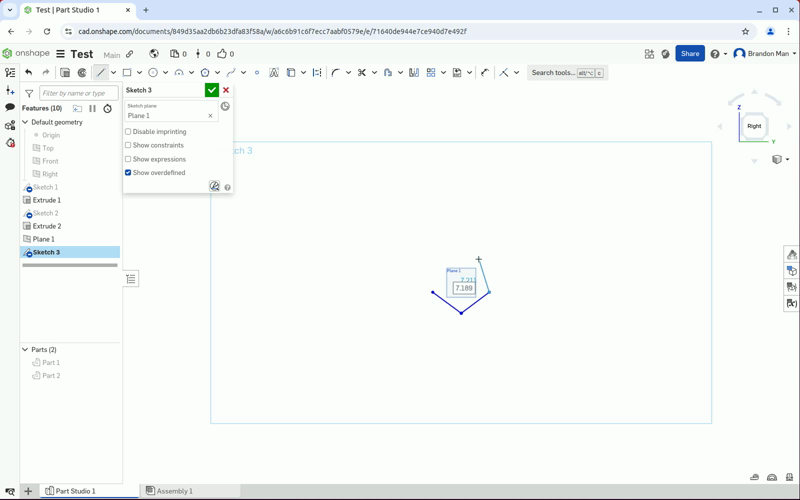
key_up(shift)
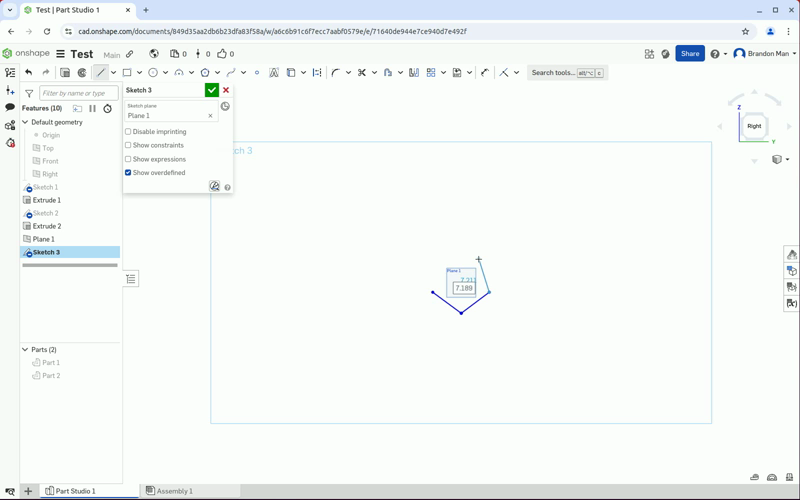
key_down(shift)
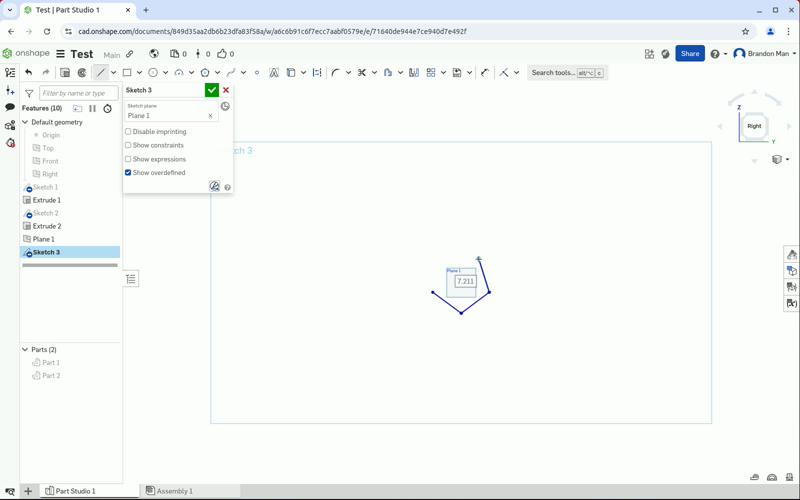
mouse_move(508, 258)
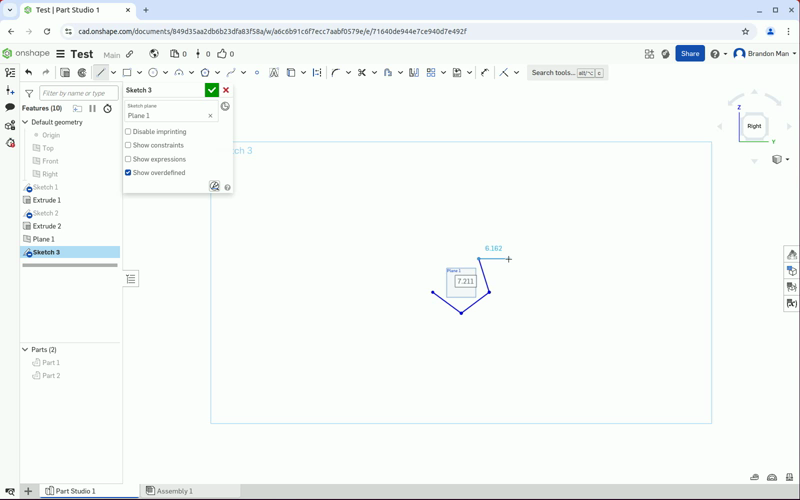
mouse_move(443, 258)
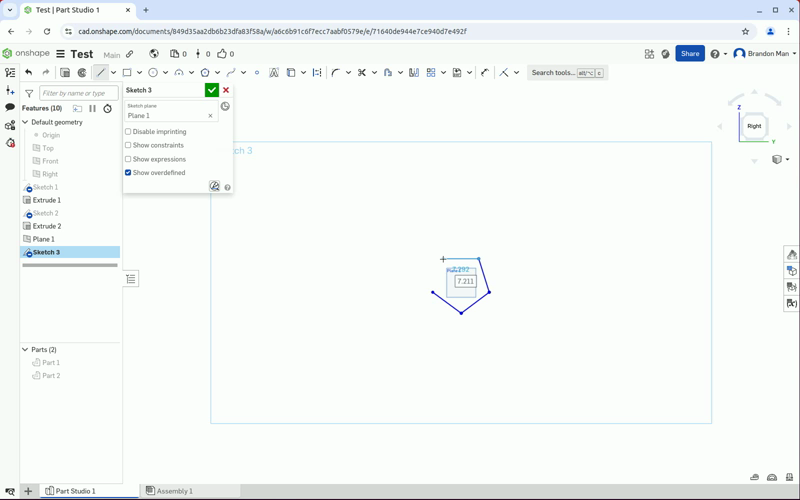
click(443, 258)
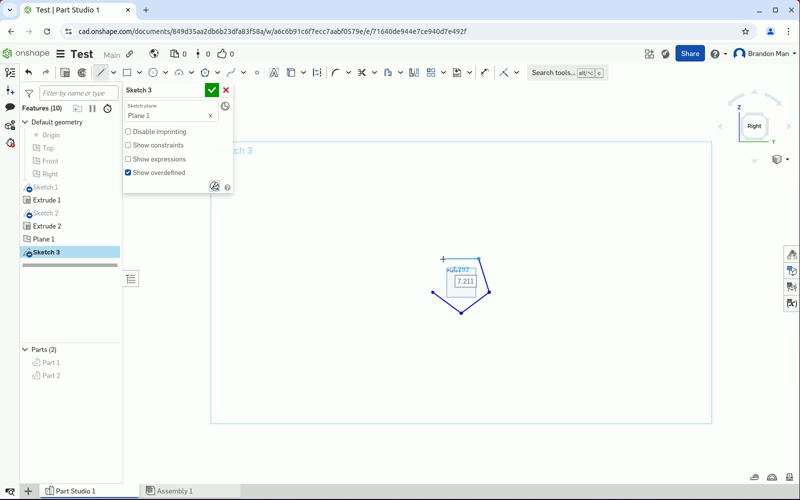
key_up(shift)
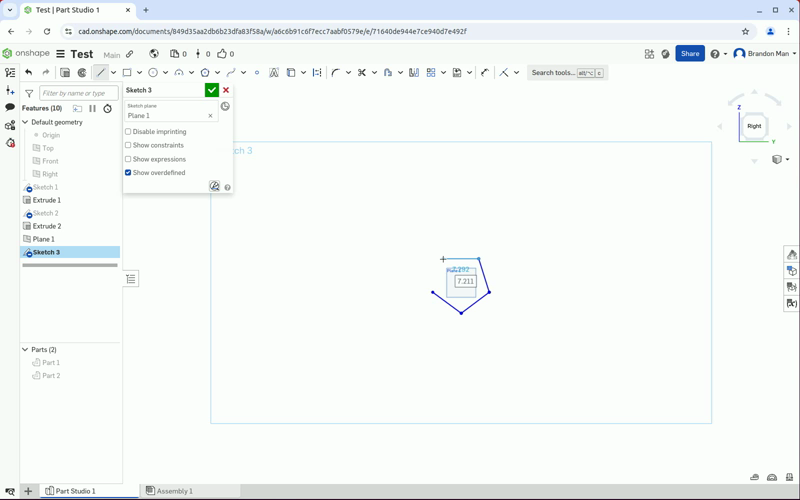
mouse_move(473, 258)
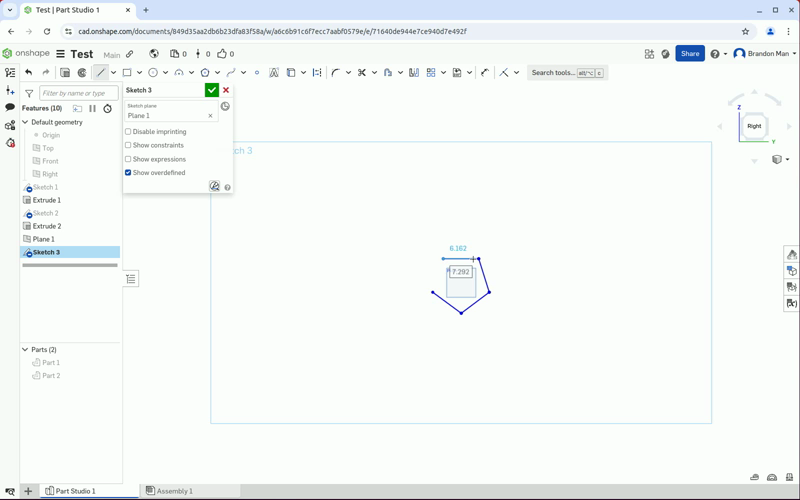
key_down(shift)
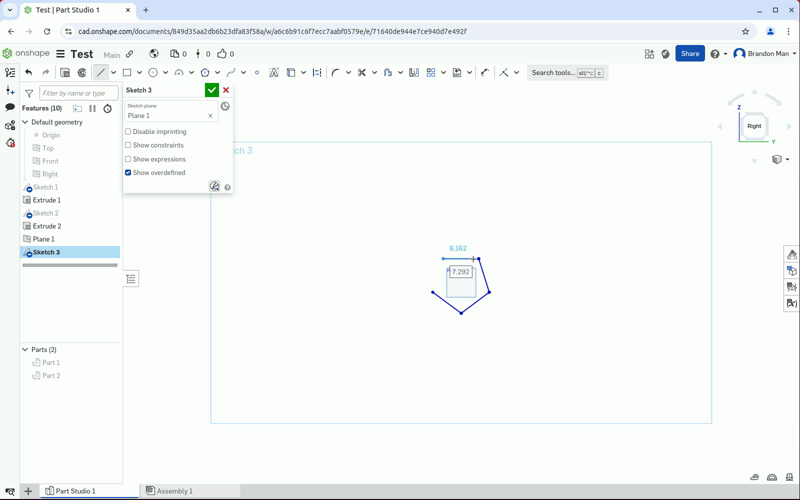
mouse_move(432, 292)
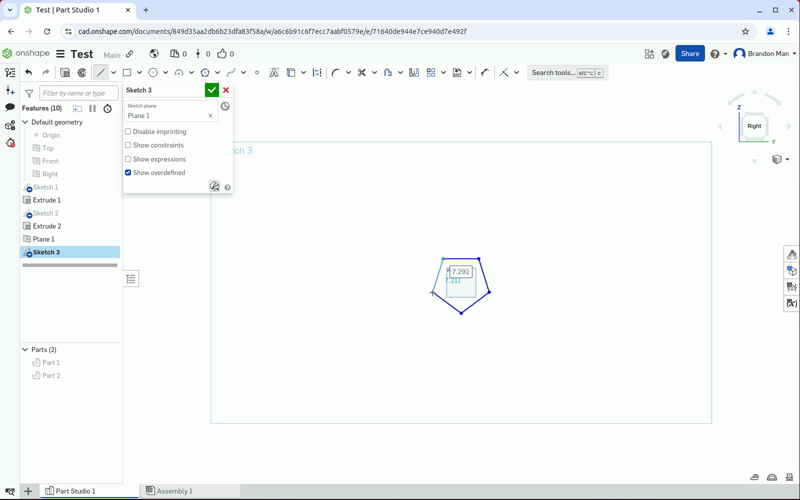
key_up(shift)
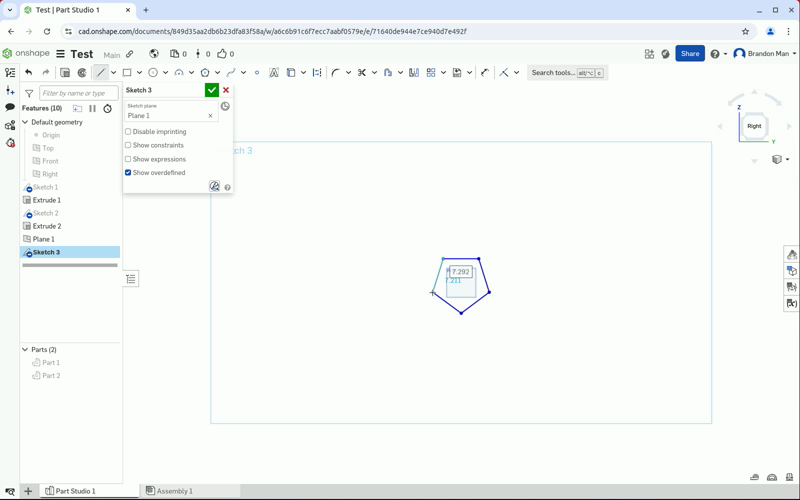
click(432, 292)
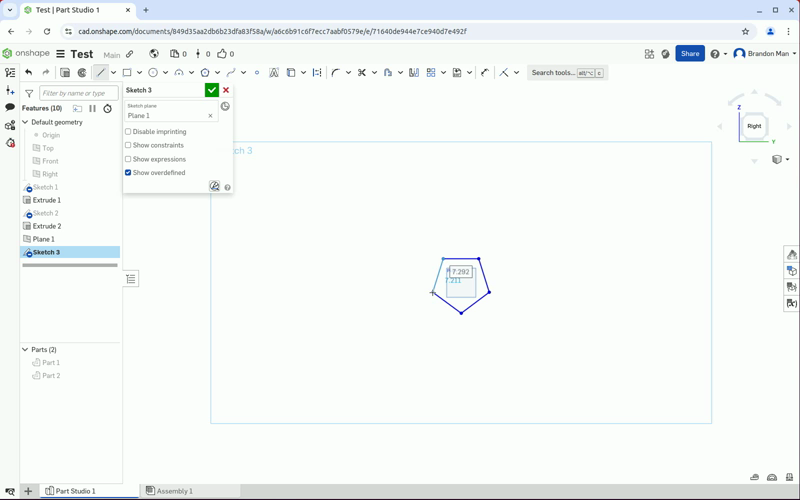
key(esc)
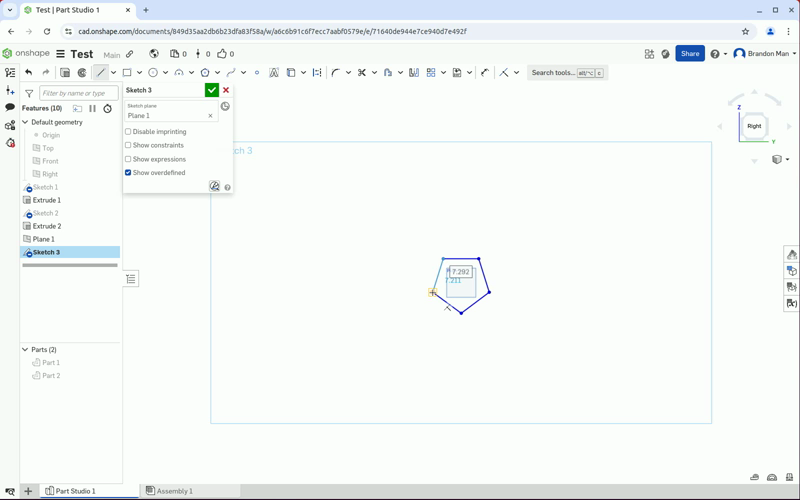
mouse_move(464, 274)
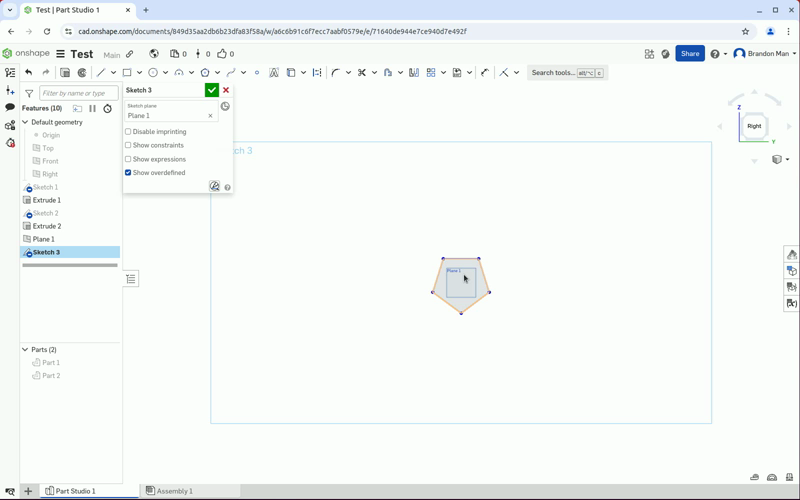
click(464, 274)
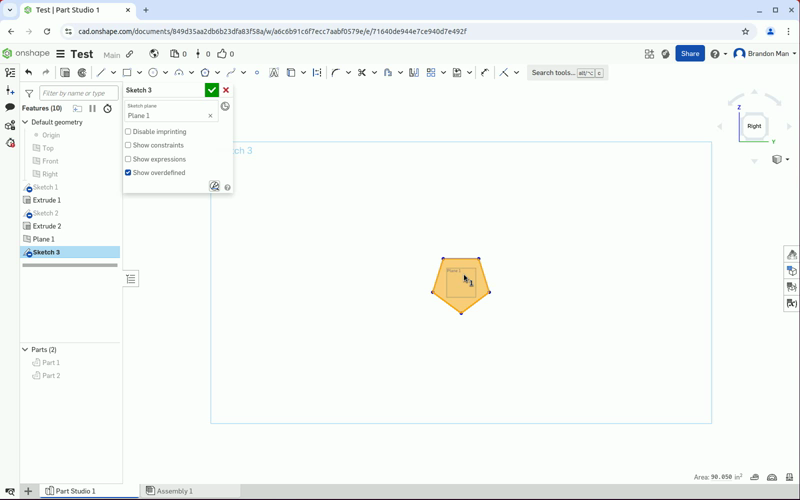
mouse_move(73, 352)
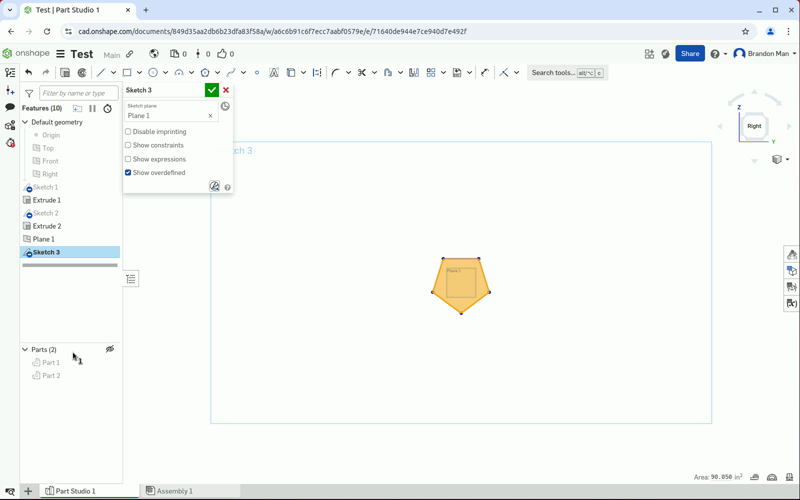
key(shift+y)
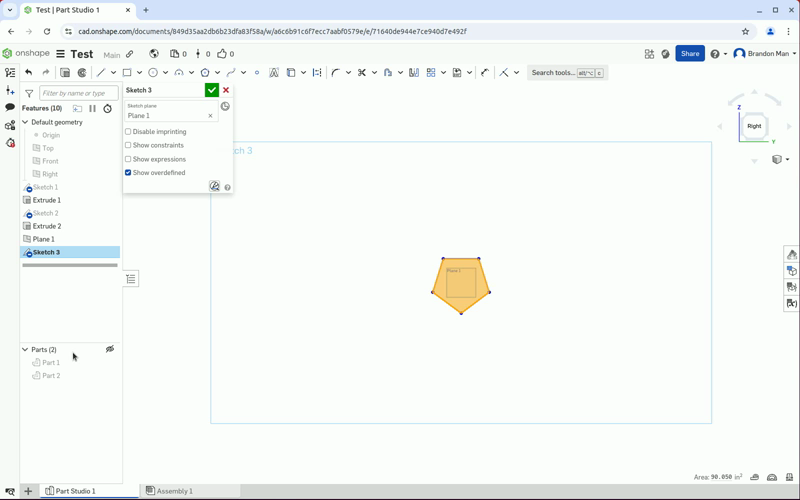
key(shift+e)
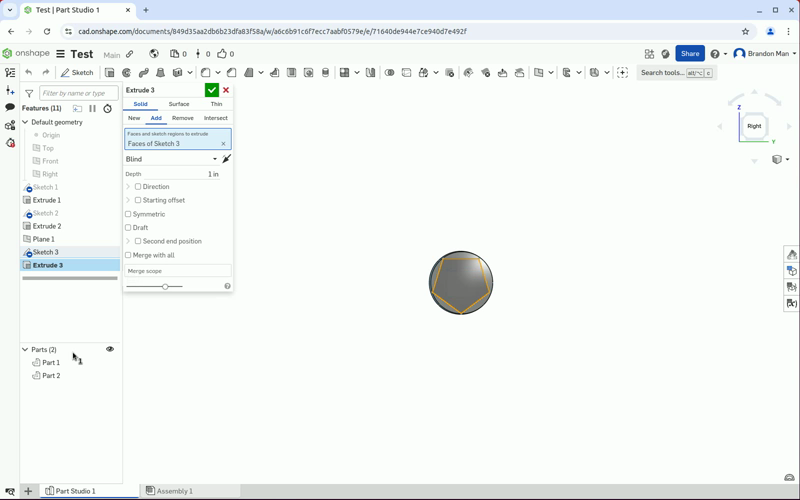
mouse_move(143, 106)
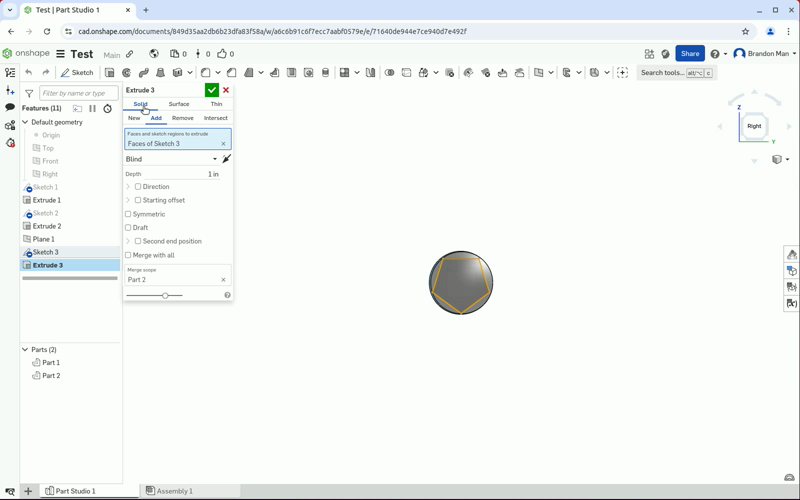
click(143, 106)
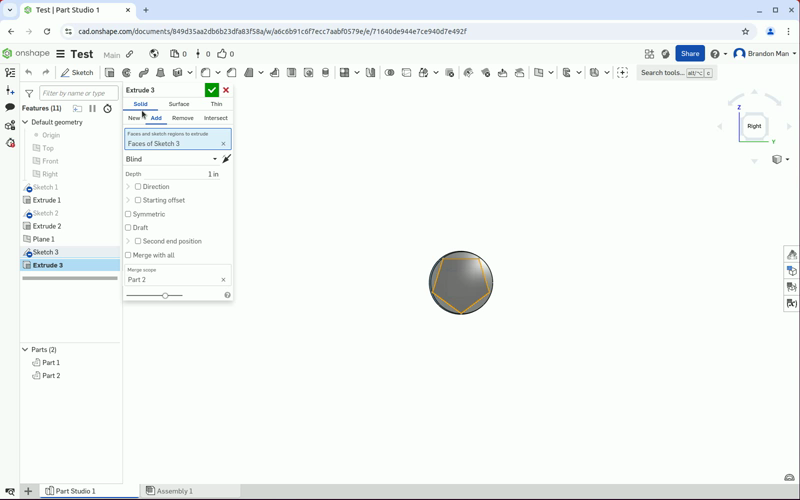
mouse_move(137, 120)
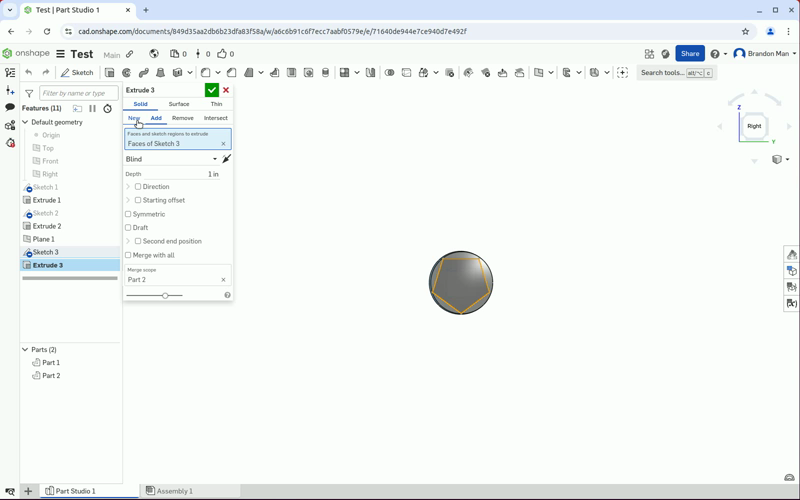
click(137, 120)
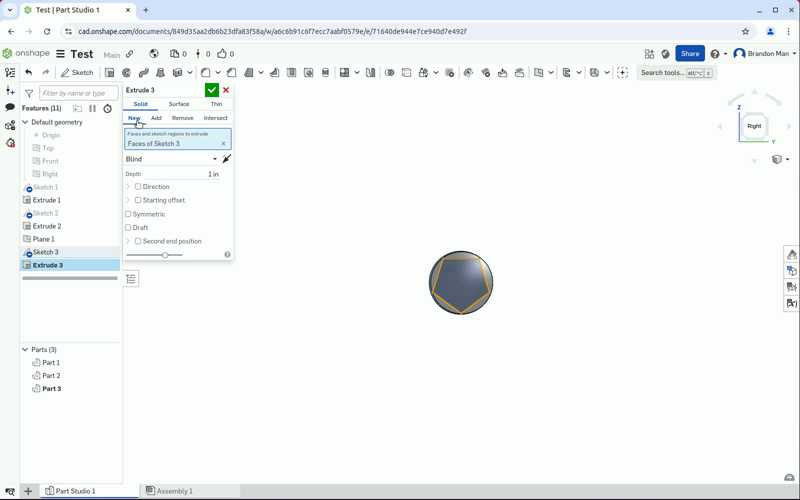
key(tab, 4)
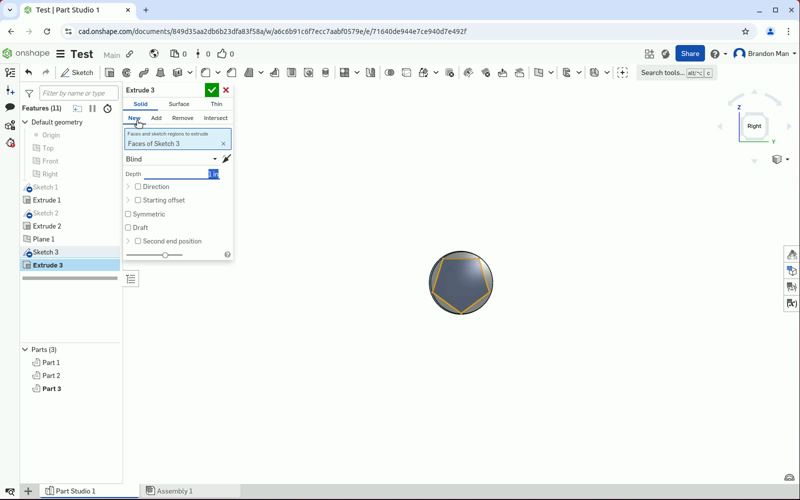
text(6.499)
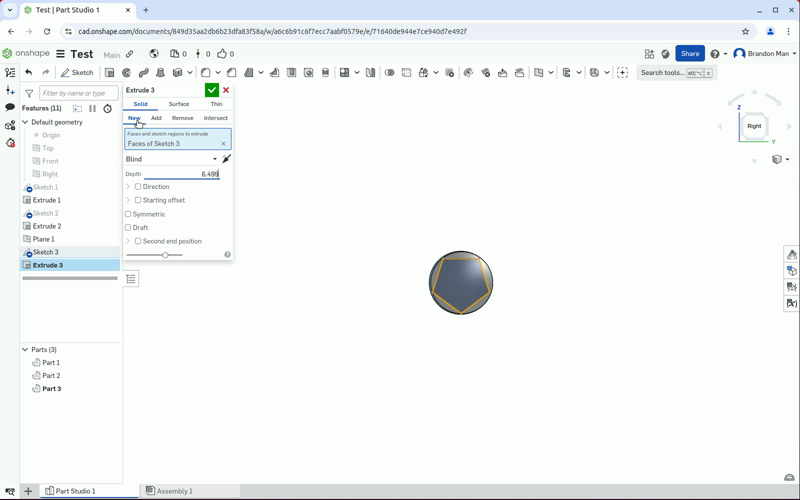
key(enter)
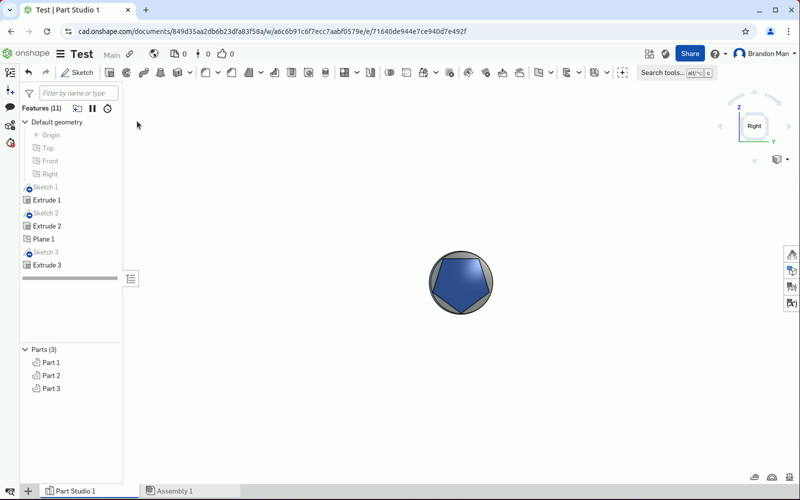
key(shift+h)
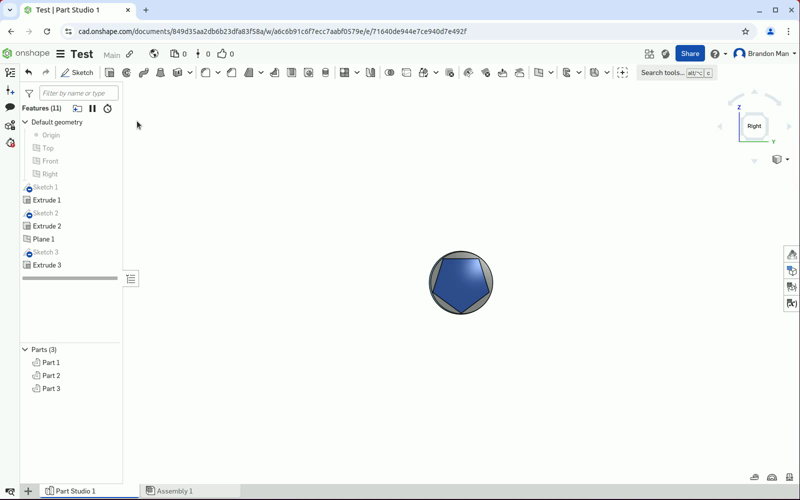
key(shift+h)
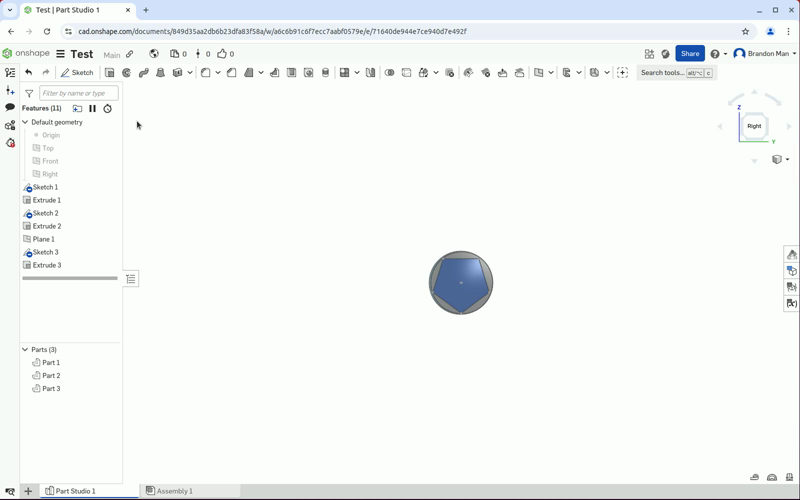
key(shift+7)
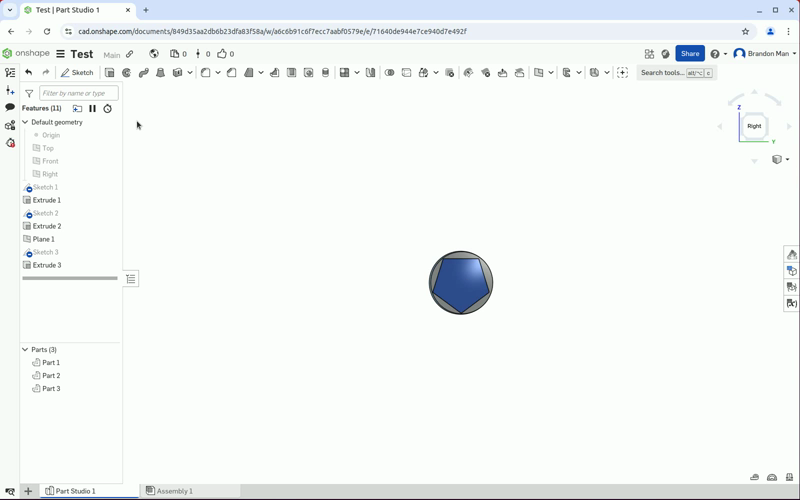
key(right, 2)
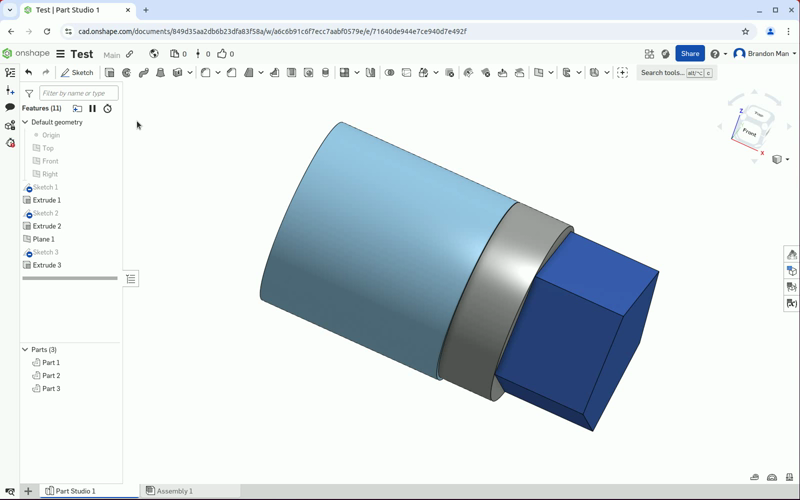
key(down, 2)
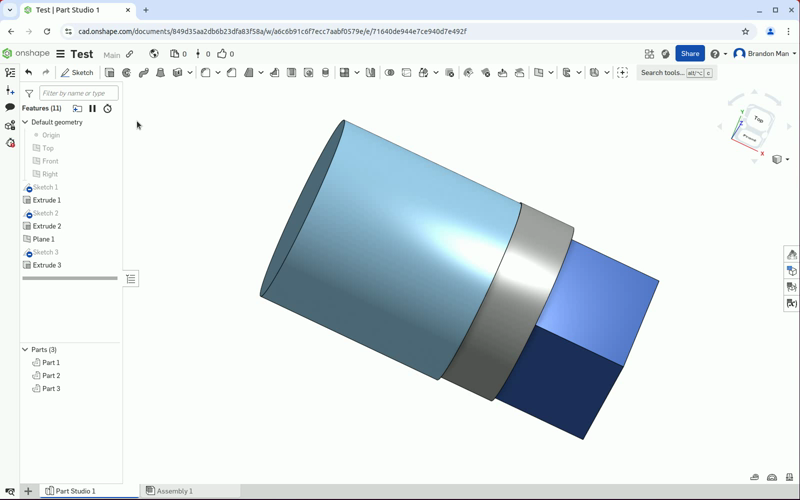
key(up, 2)
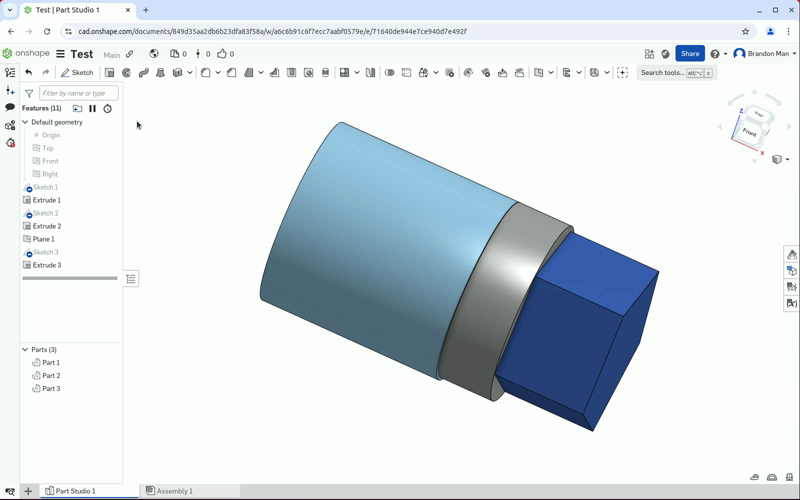
key(left, 2)
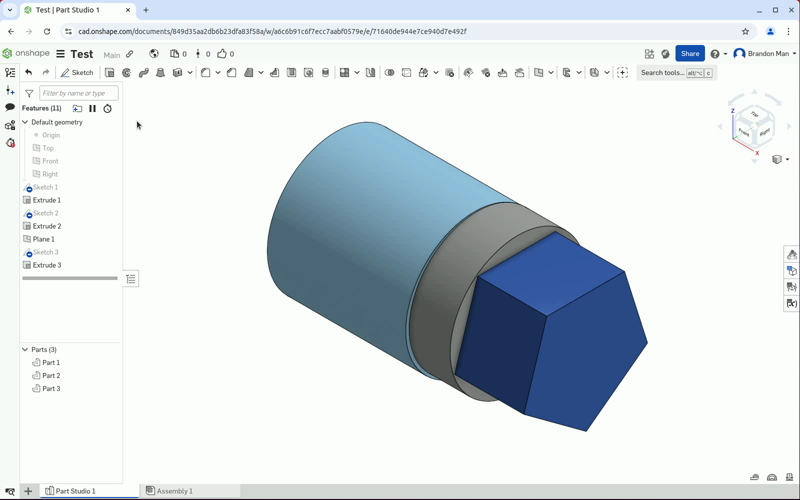
mouse_move(73, 189)
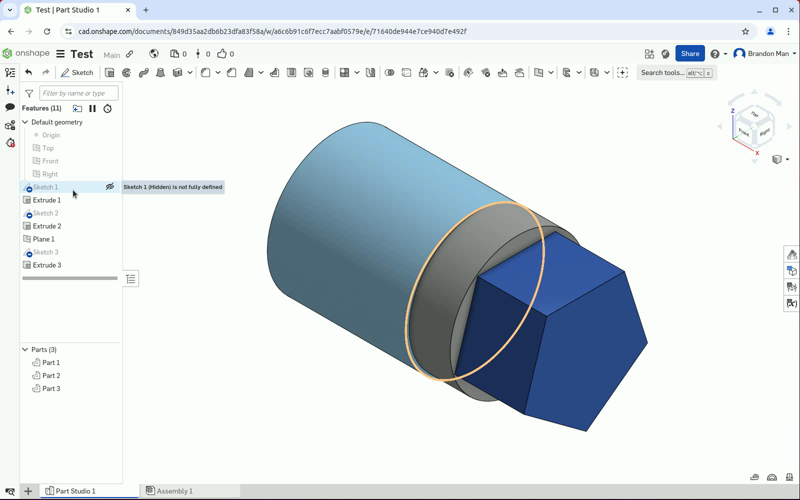
click(73, 189)